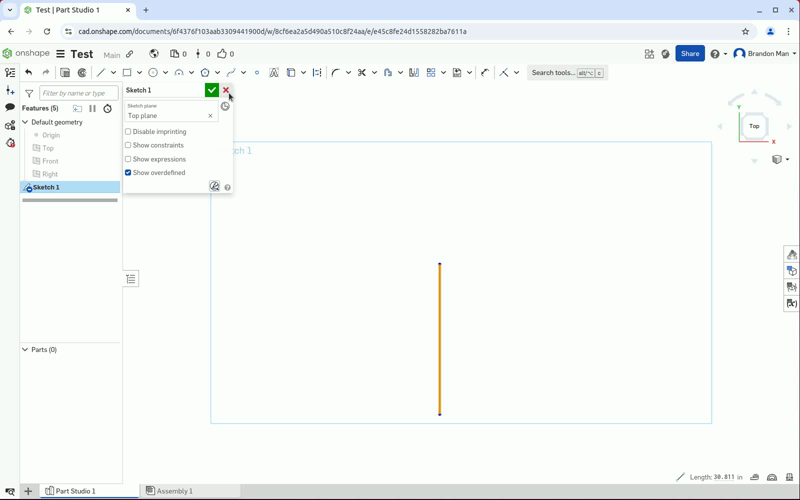
key(shift+h)
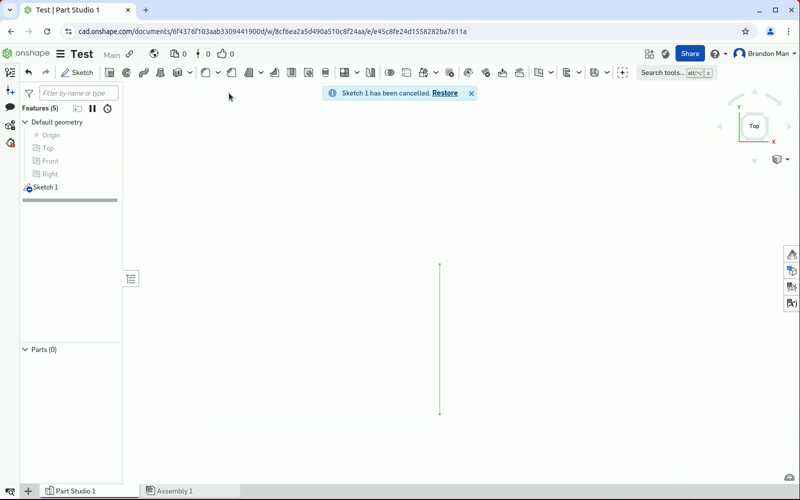
key(shift+s)
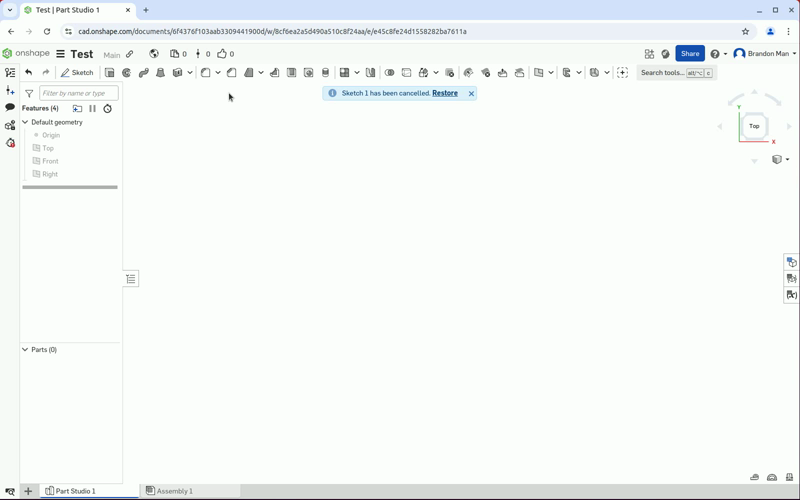
mouse_move(73, 150)
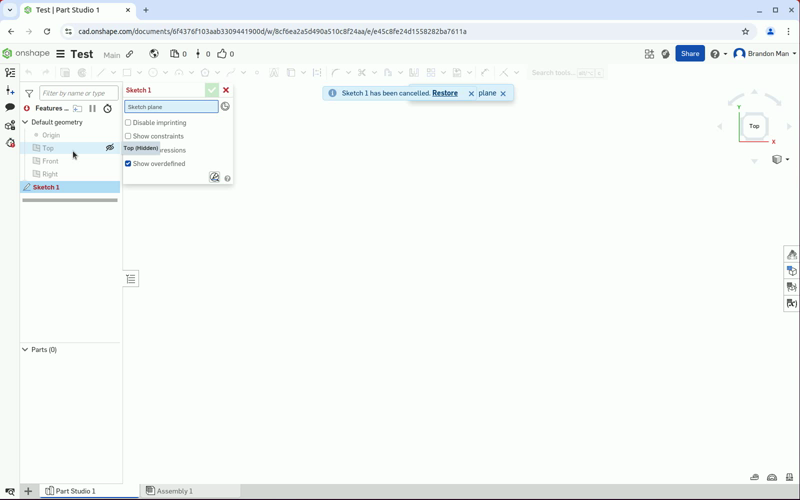
click(73, 150)
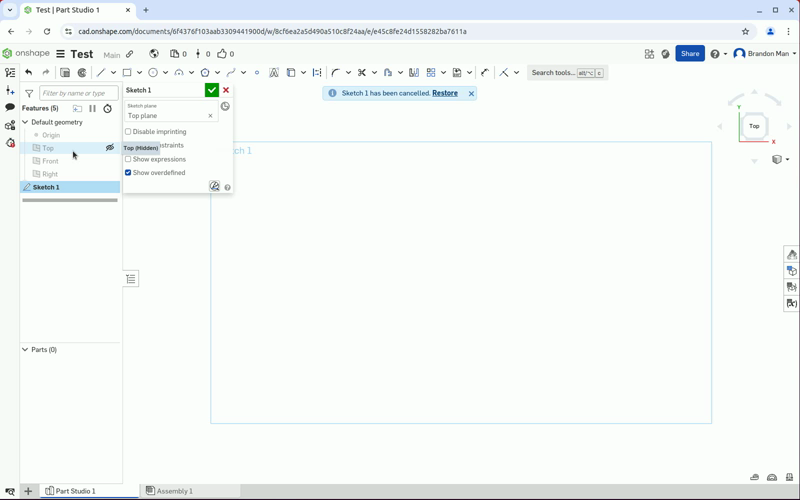
mouse_move(73, 352)
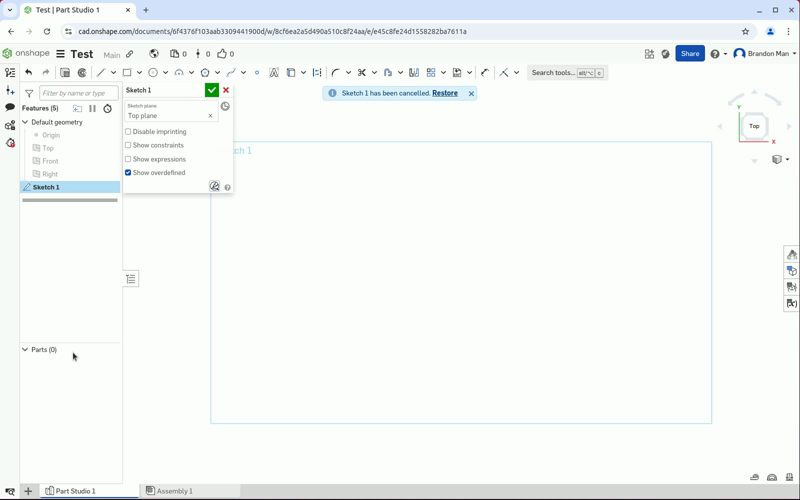
key(y)
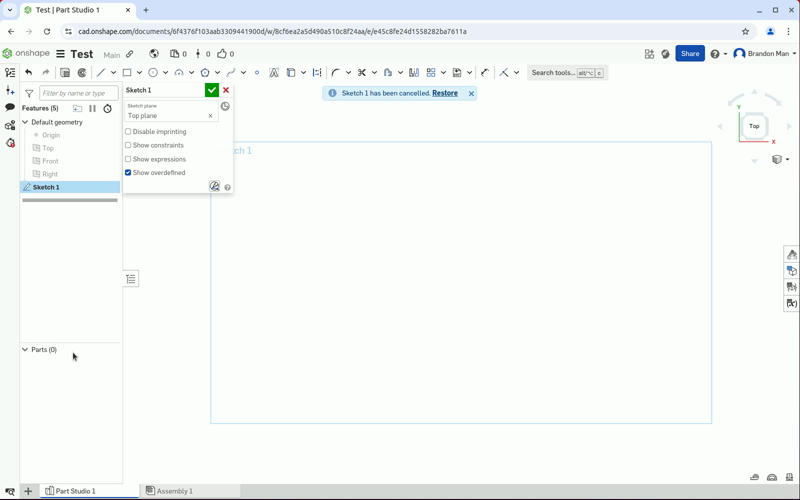
key(l)
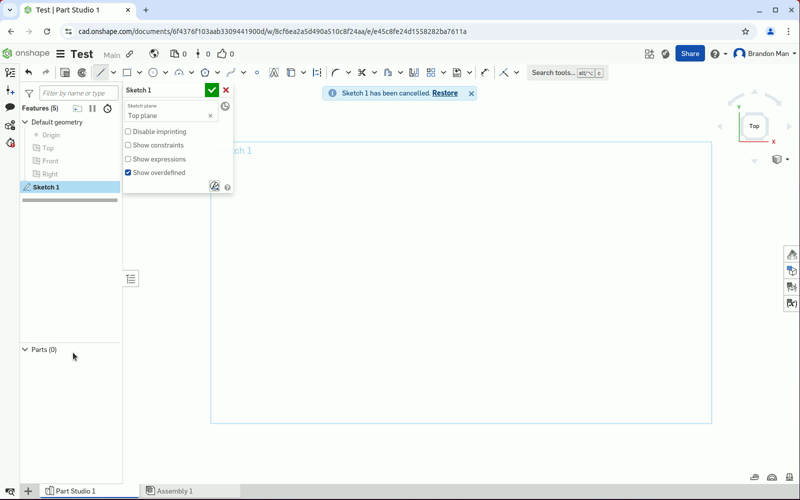
key_down(shift)
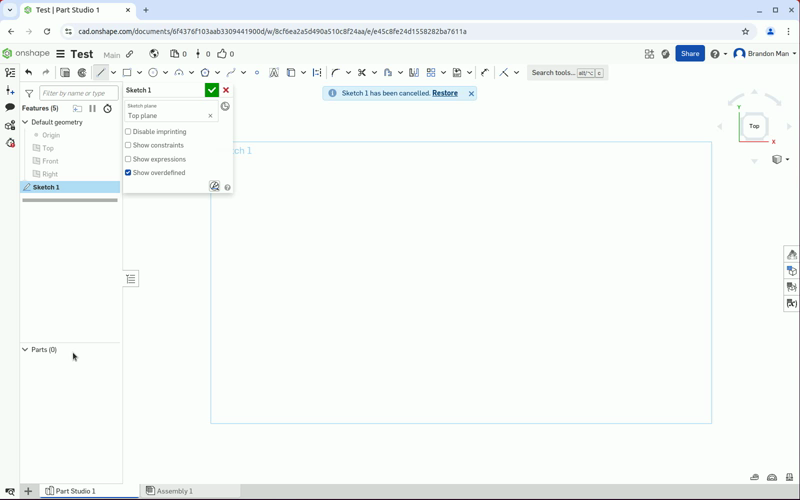
mouse_move(460, 282)
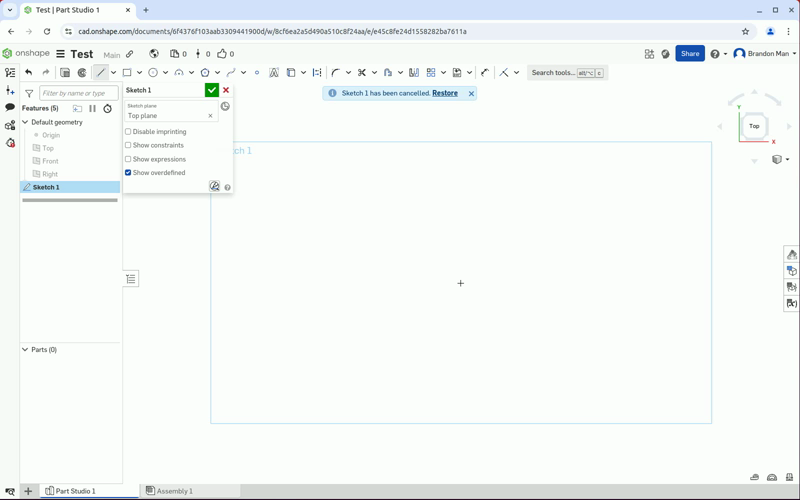
click(460, 282)
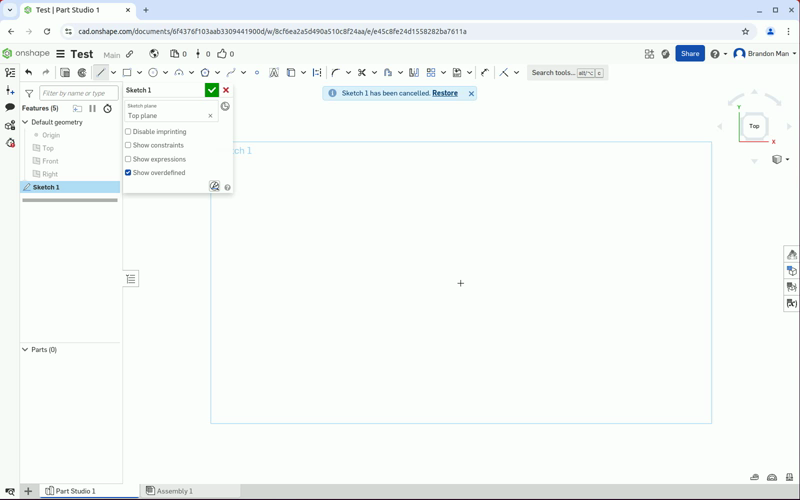
key_up(shift)
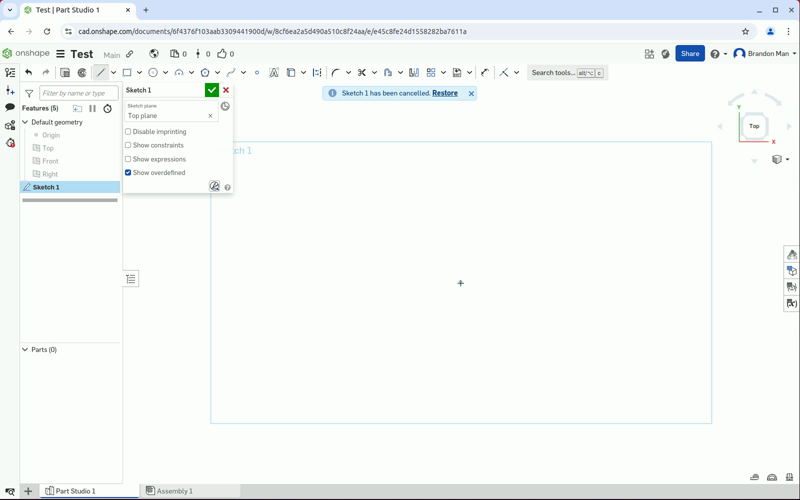
key_down(shift)
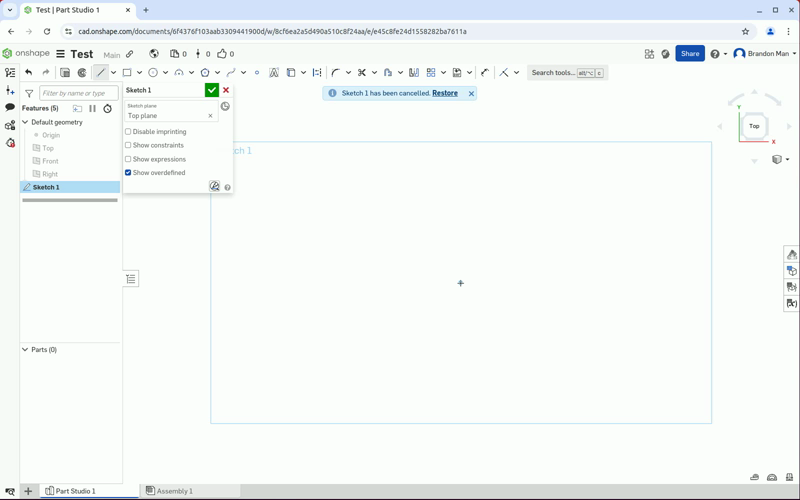
mouse_move(573, 282)
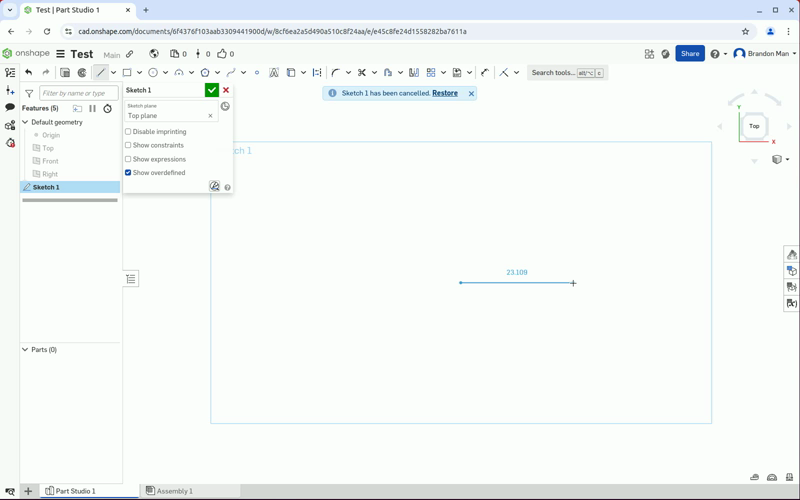
click(573, 282)
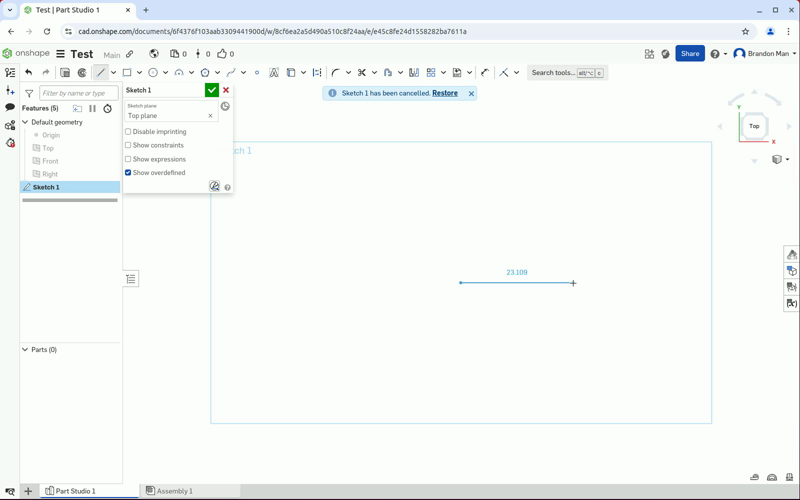
key_up(shift)
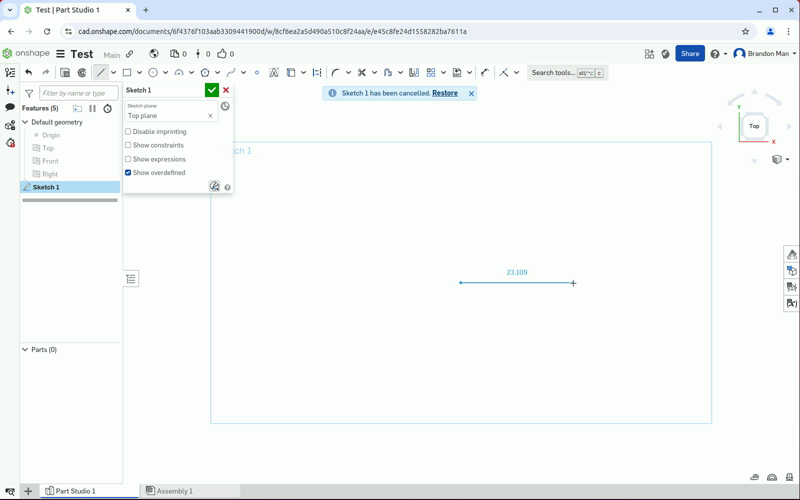
key_down(shift)
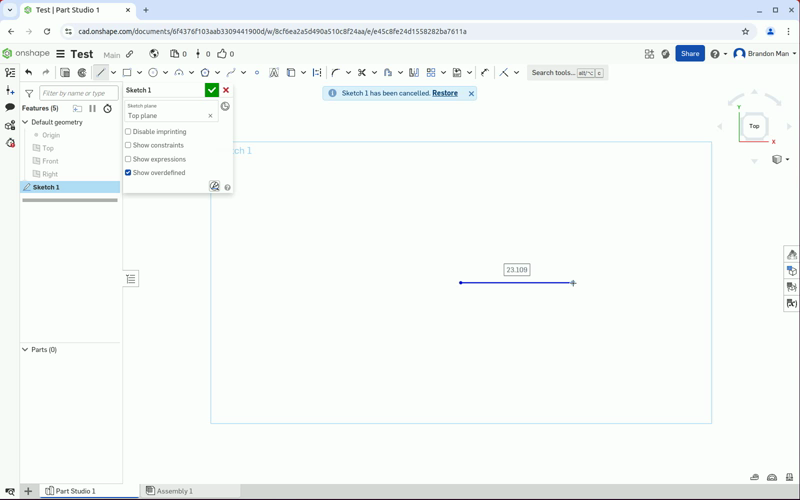
mouse_move(573, 217)
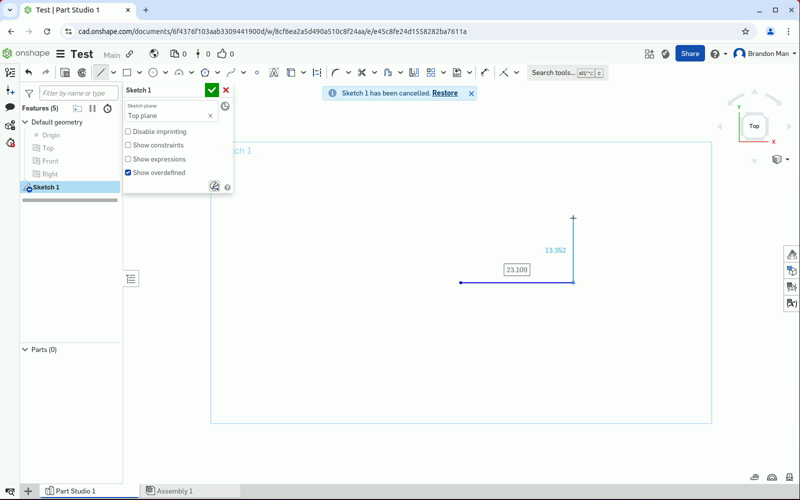
click(573, 217)
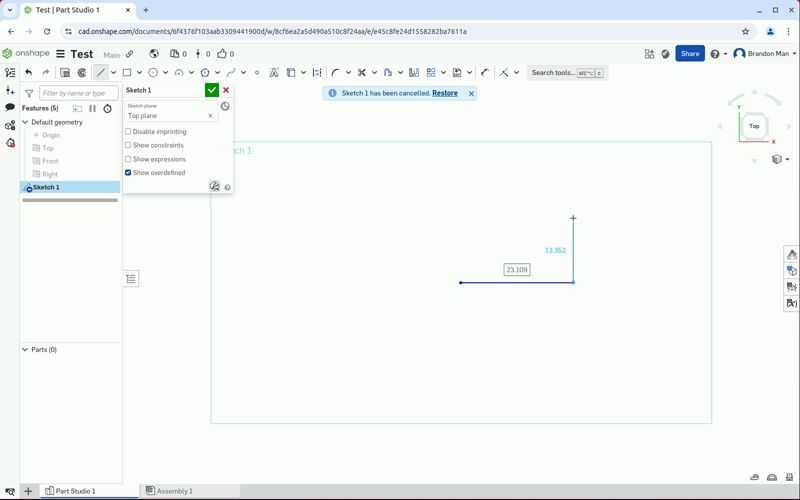
key_up(shift)
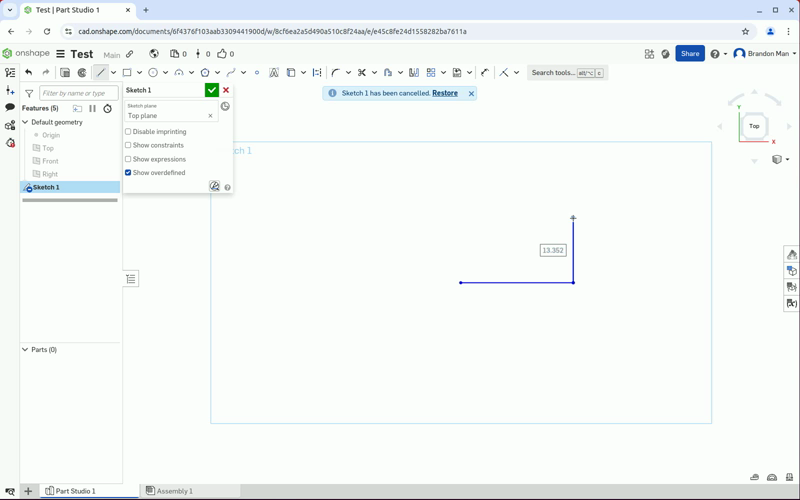
key_down(shift)
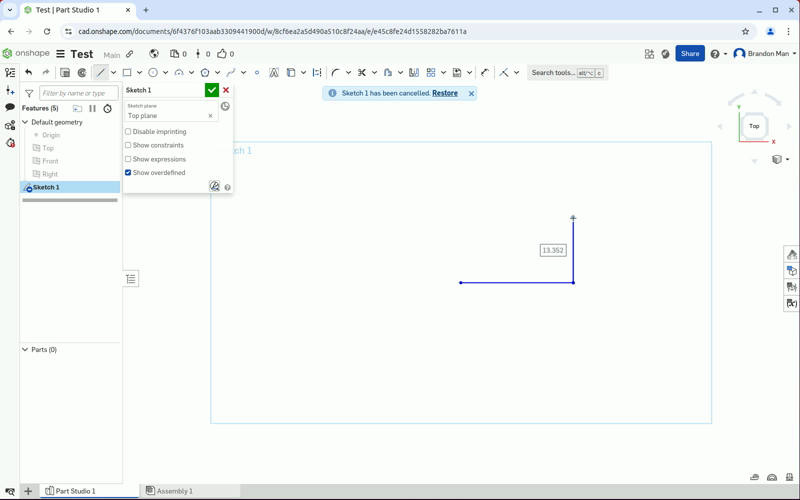
mouse_move(460, 217)
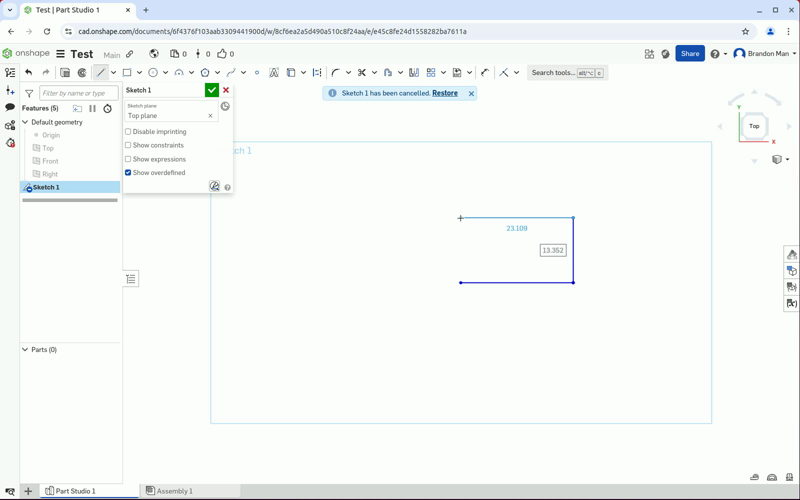
click(460, 217)
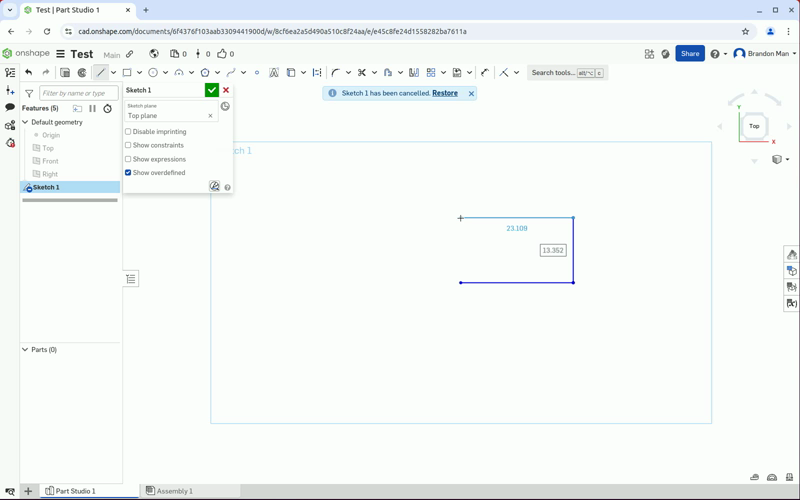
key_up(shift)
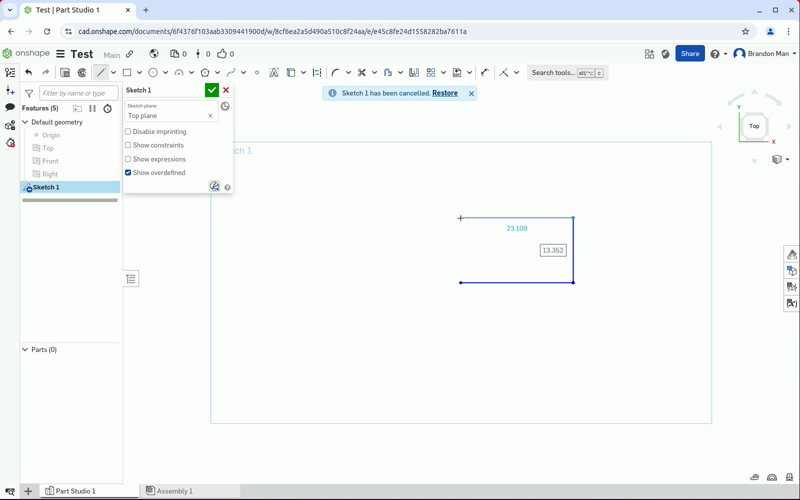
key_down(shift)
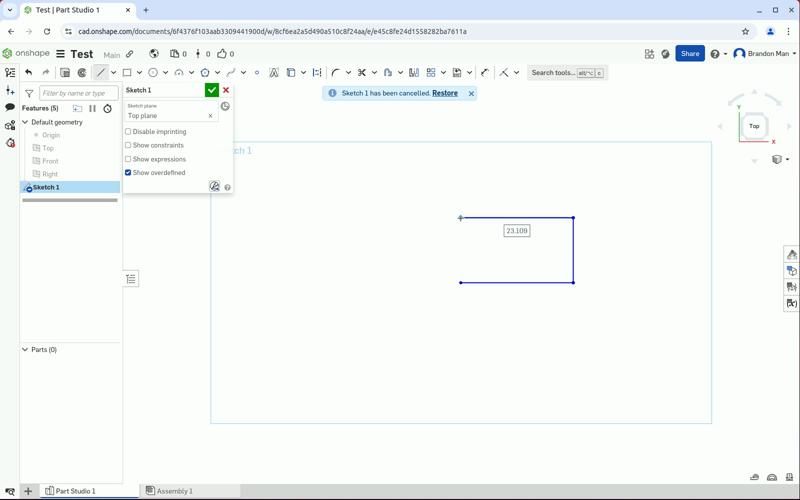
mouse_move(460, 282)
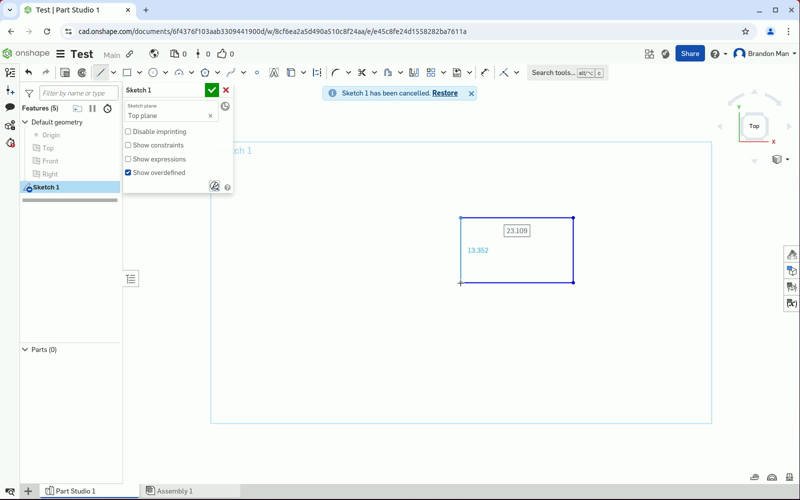
key_up(shift)
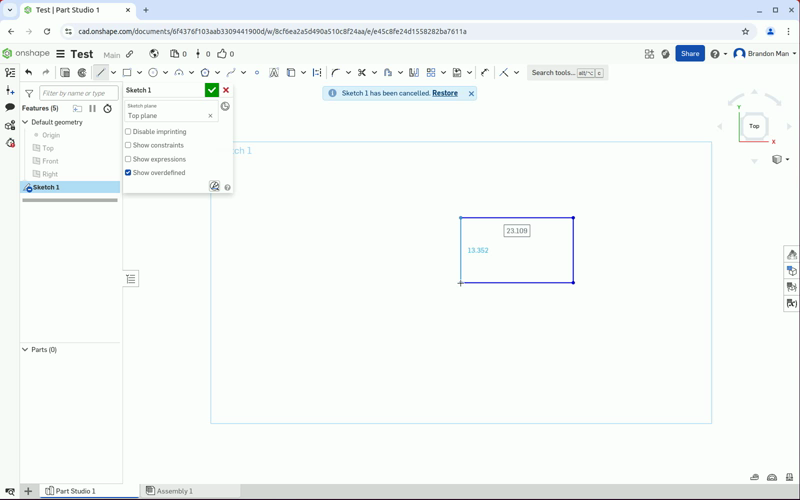
click(460, 282)
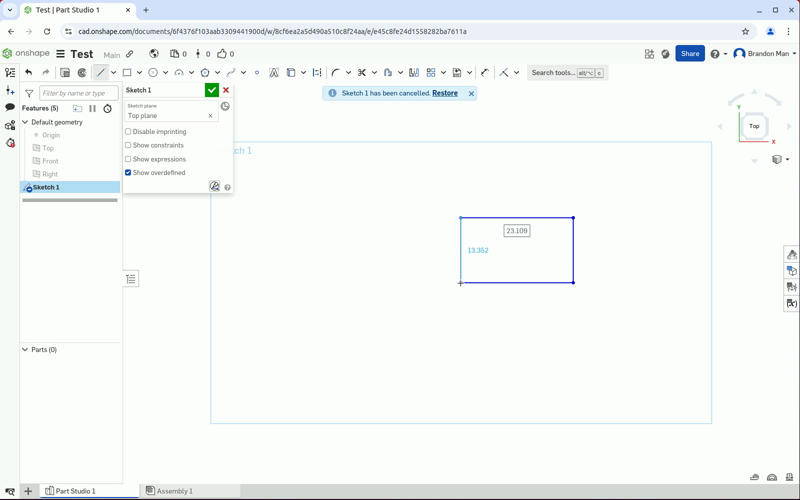
key(esc)
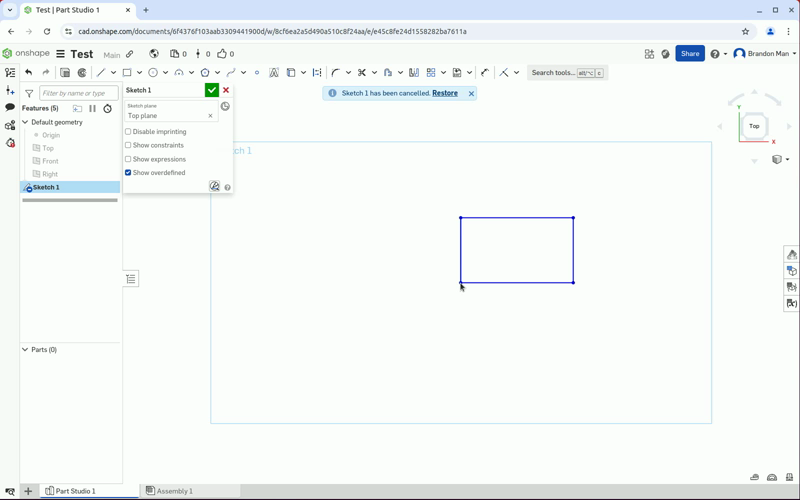
mouse_move(566, 274)
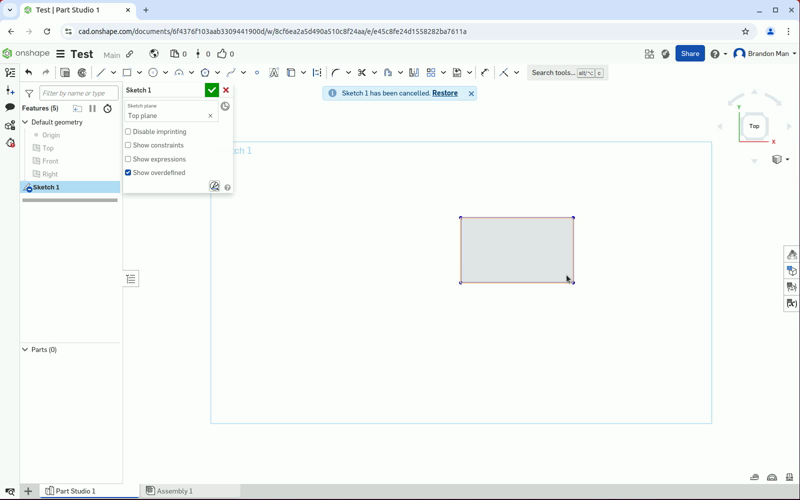
click(566, 274)
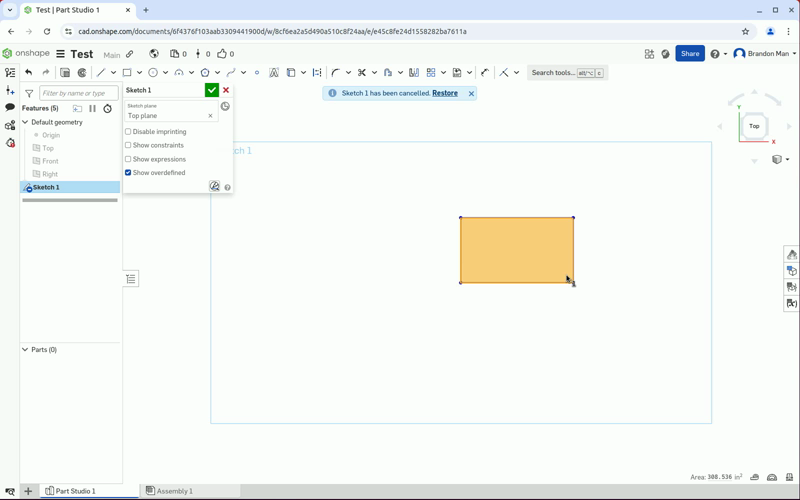
mouse_move(73, 352)
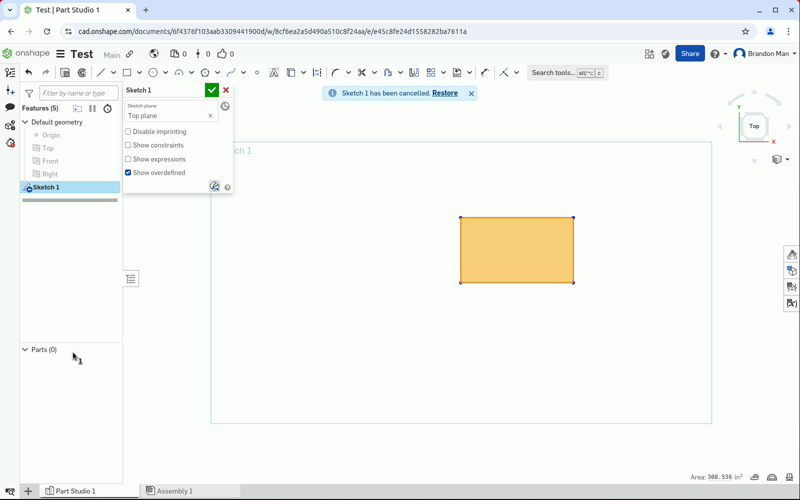
key(shift+y)
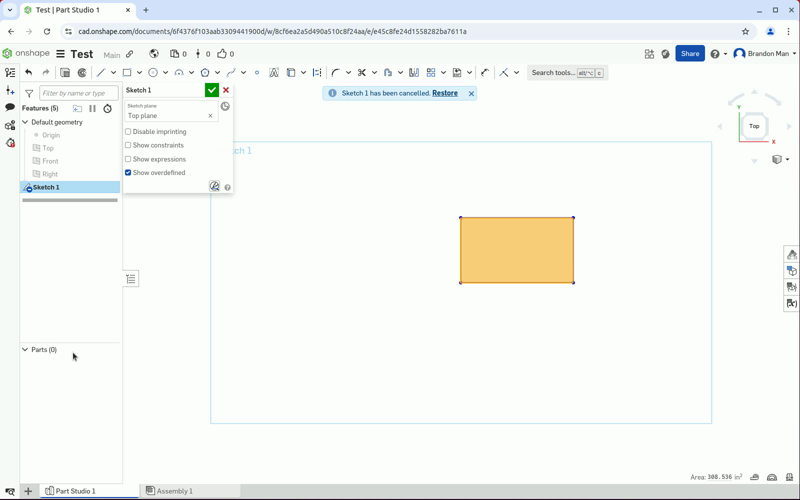
key(shift+e)
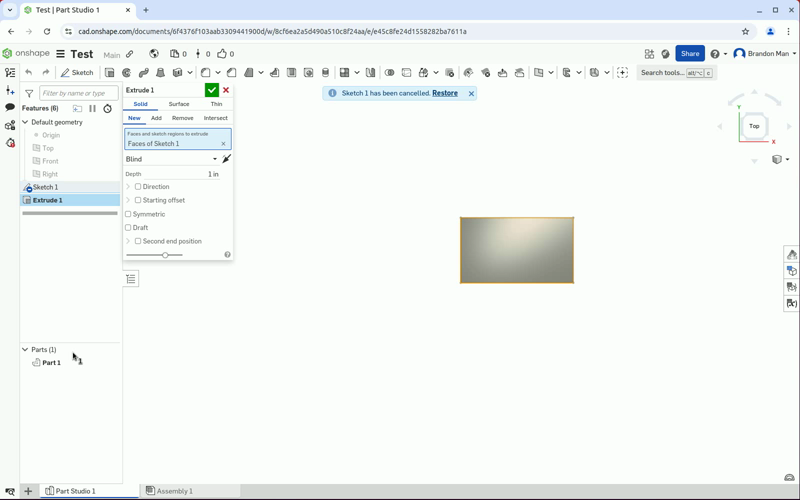
mouse_move(143, 106)
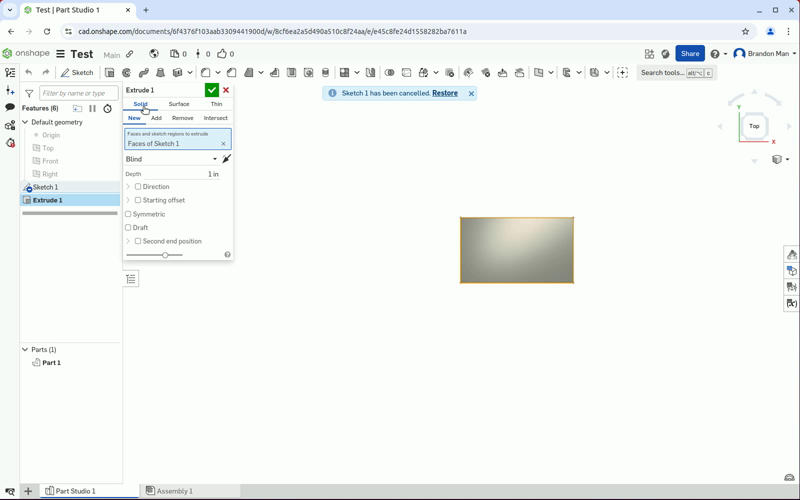
click(143, 106)
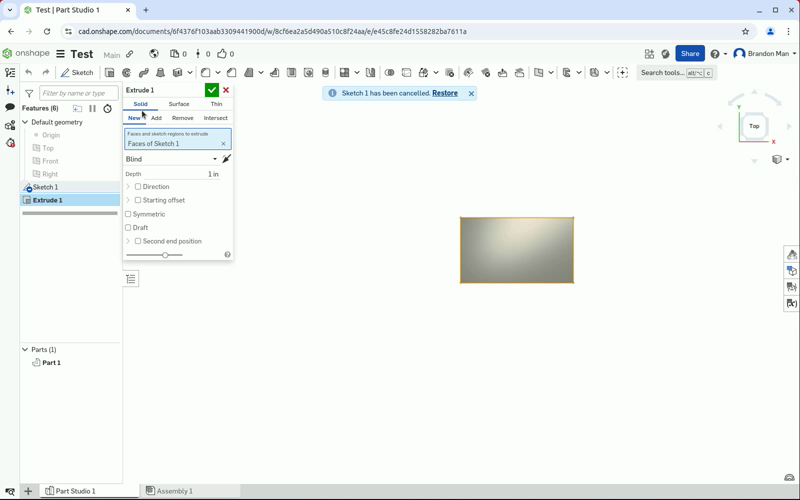
mouse_move(137, 120)
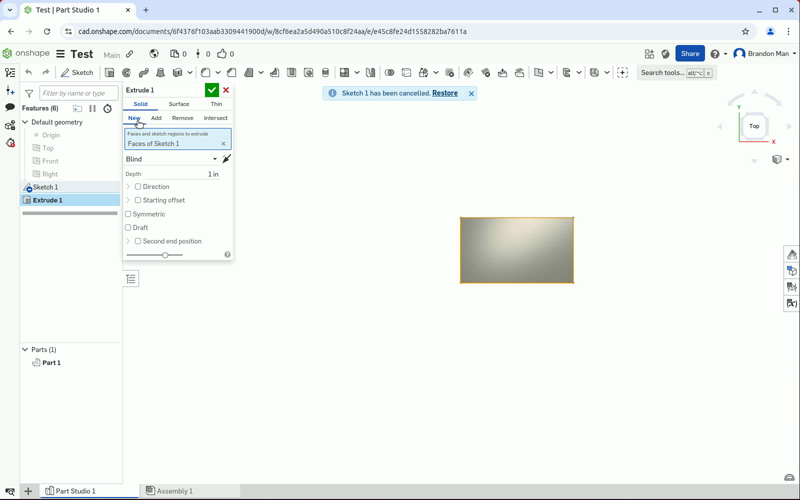
click(137, 120)
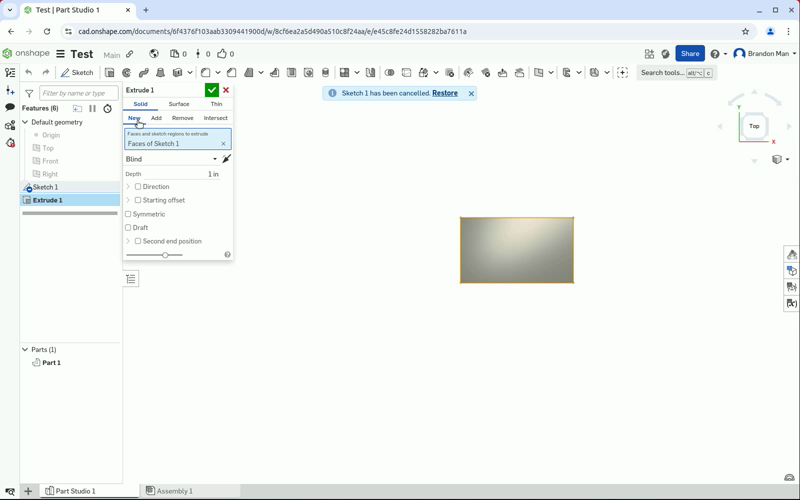
key(tab, 4)
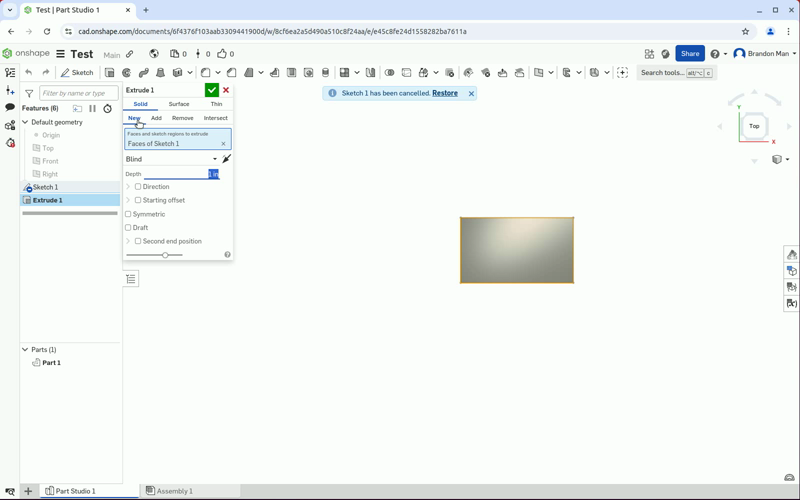
text(1.926)
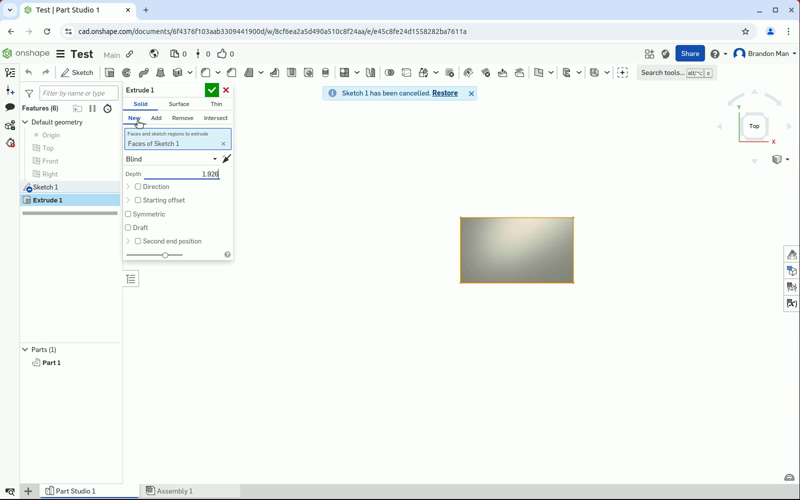
key(enter)
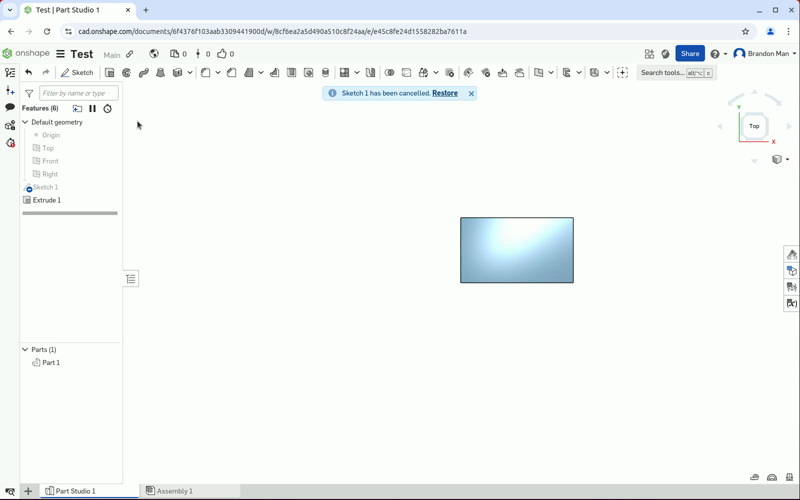
key(shift+h)
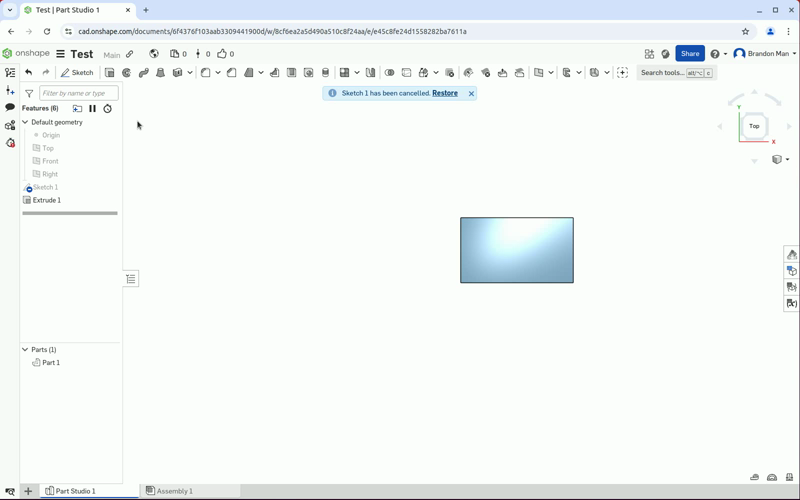
key(shift+h)
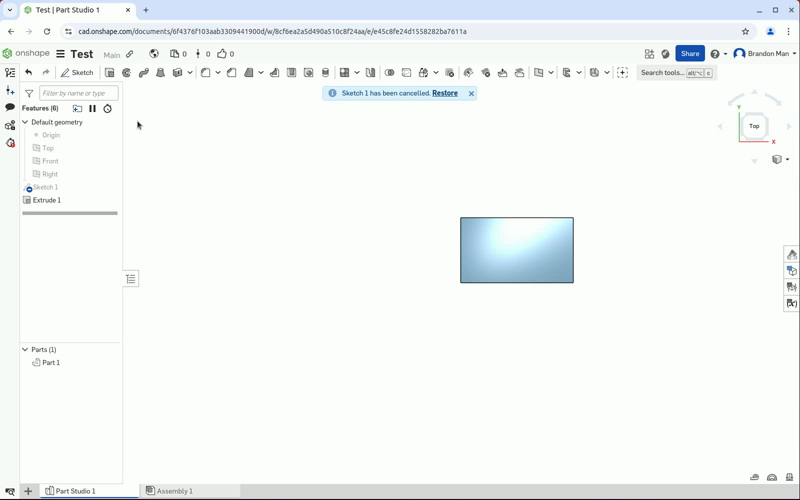
mouse_move(73, 189)
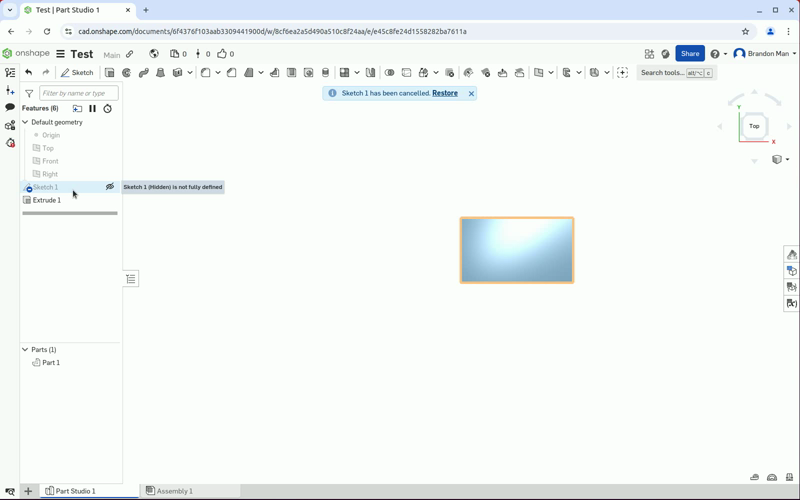
click(73, 189)
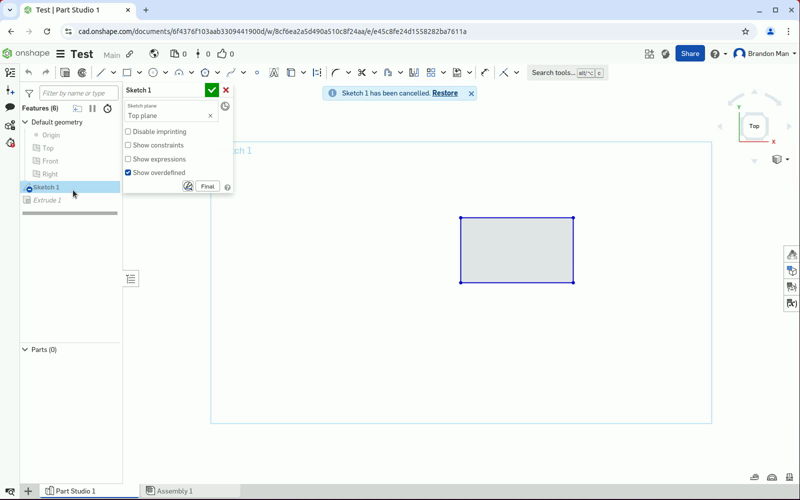
mouse_move(229, 92)
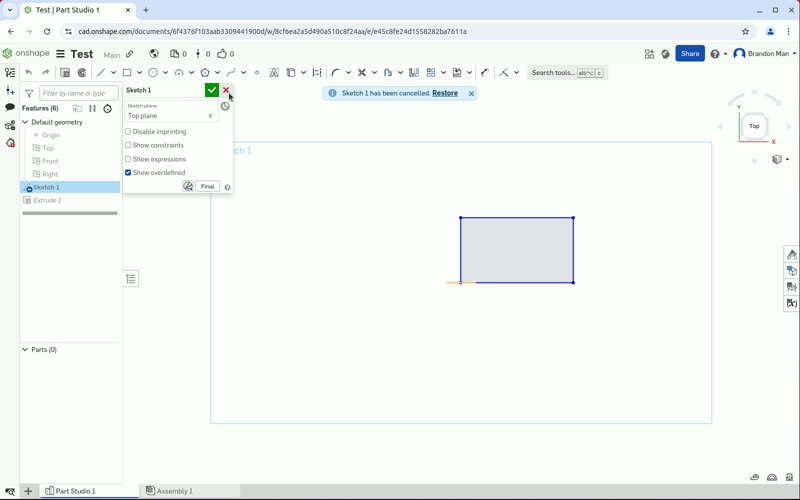
click(229, 92)
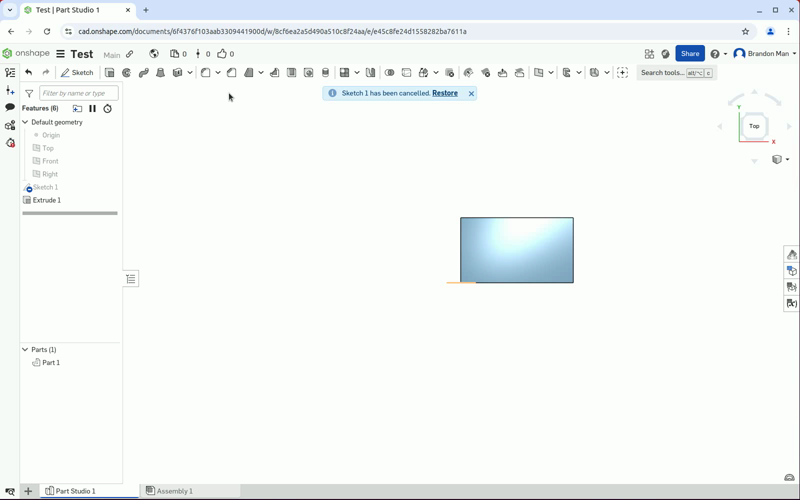
mouse_move(541, 75)
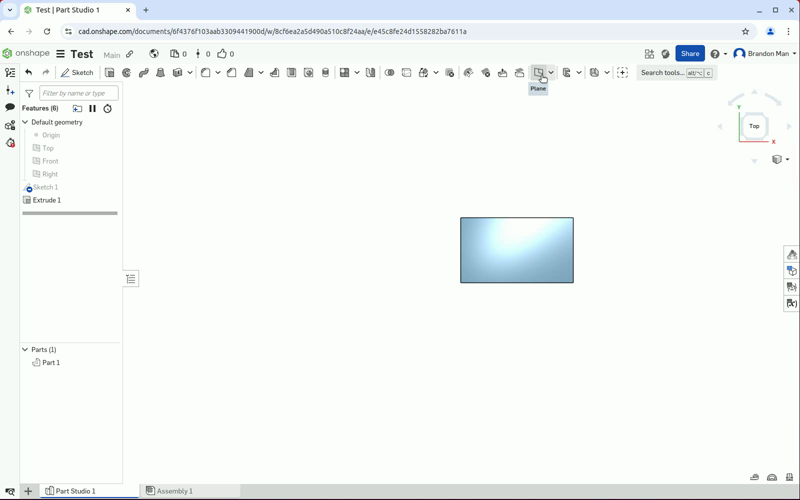
click(541, 75)
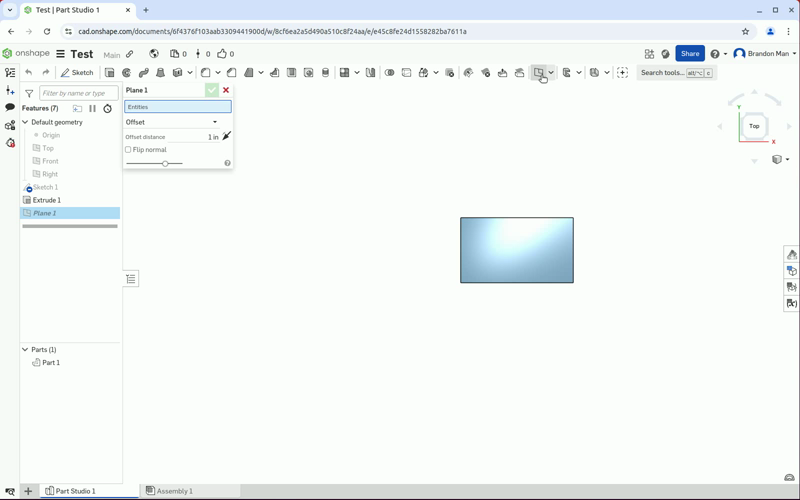
mouse_move(73, 150)
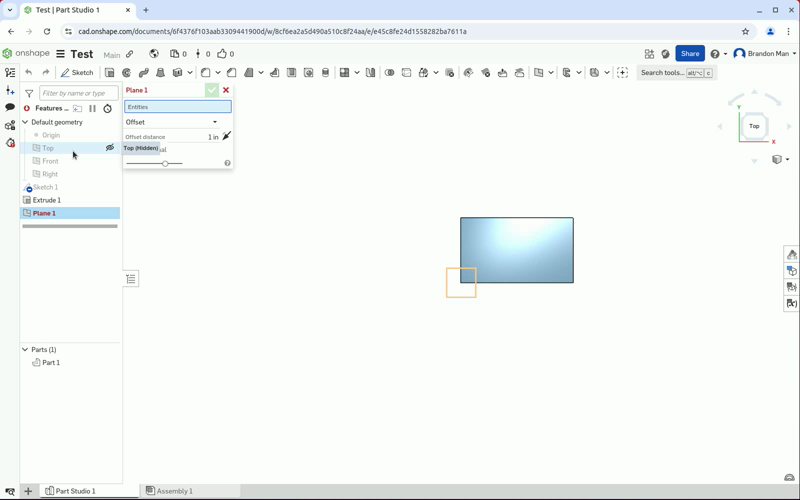
click(73, 150)
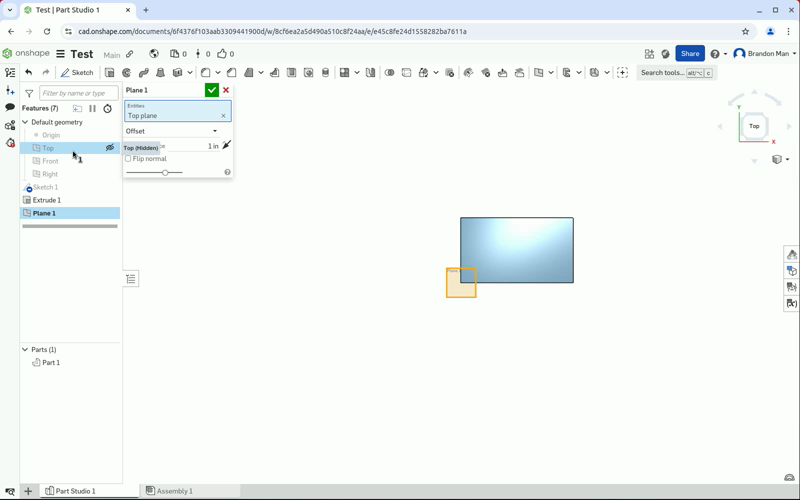
key(tab, 2)
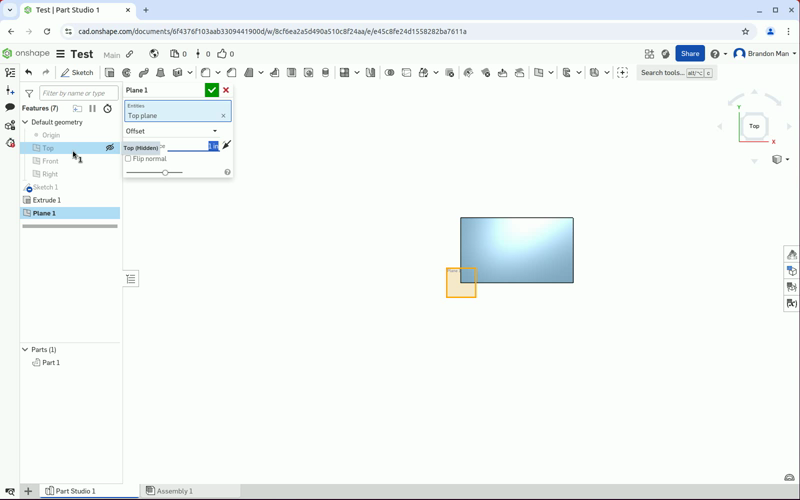
text(1.91)
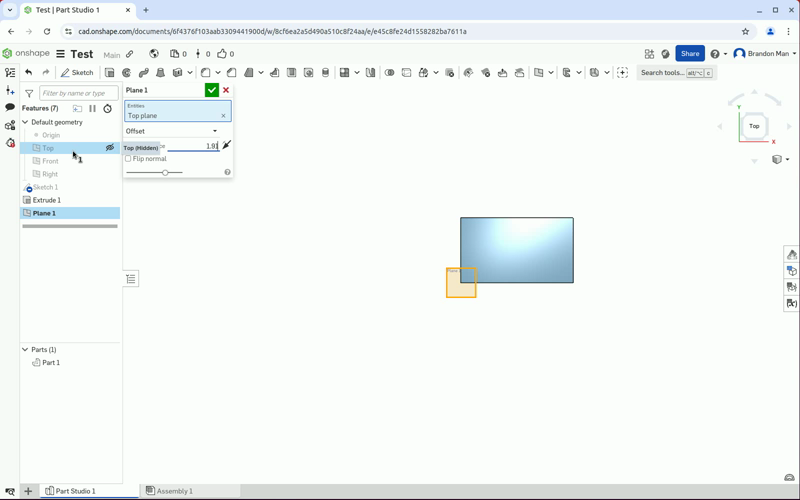
key(enter, 2)
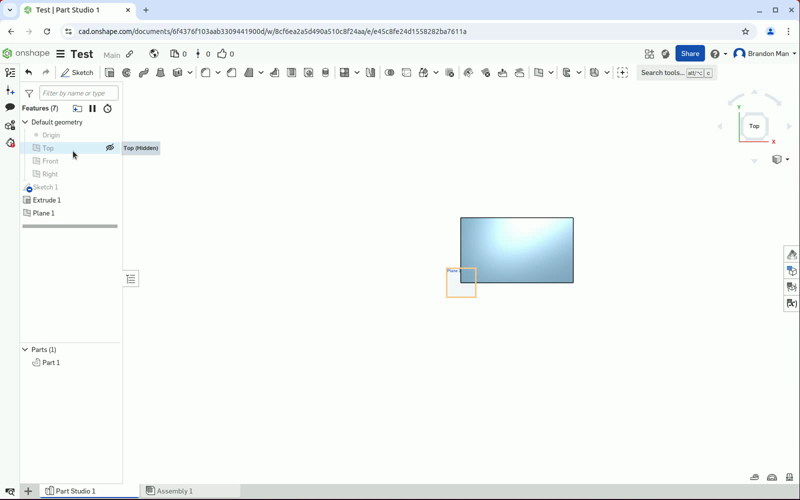
key(shift+s)
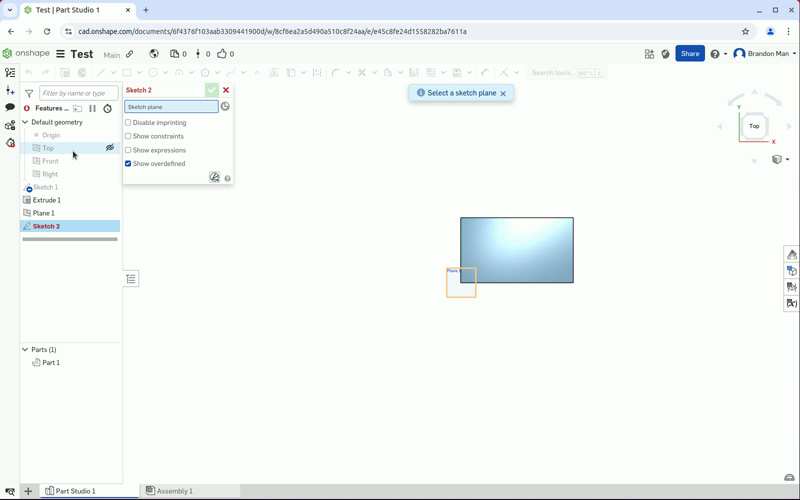
mouse_move(73, 215)
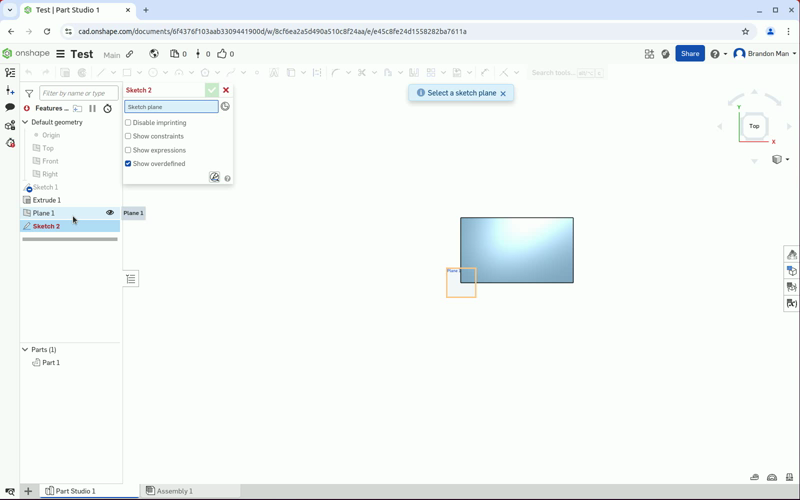
click(73, 215)
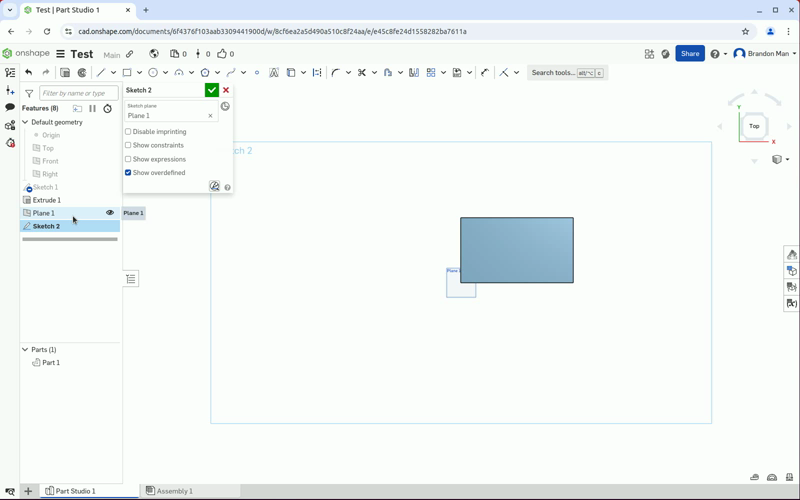
mouse_move(73, 352)
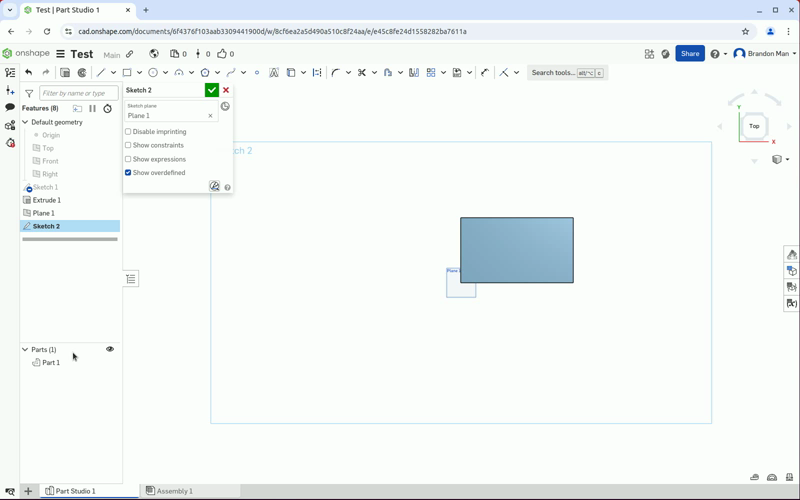
key(y)
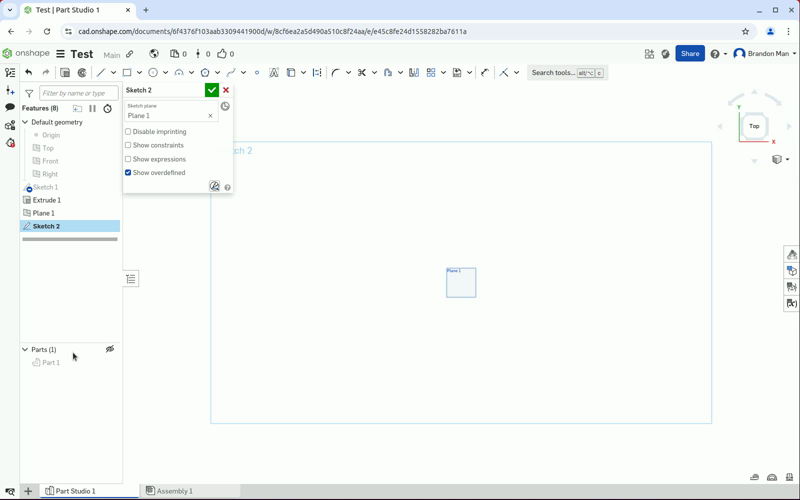
key(l)
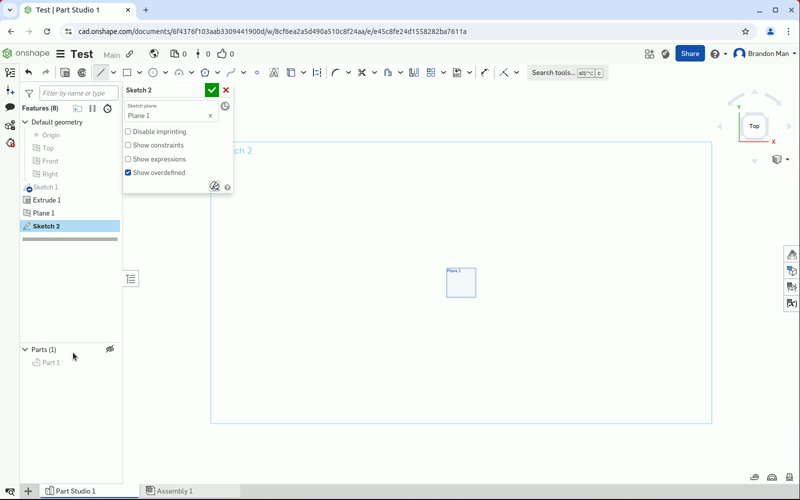
key_down(shift)
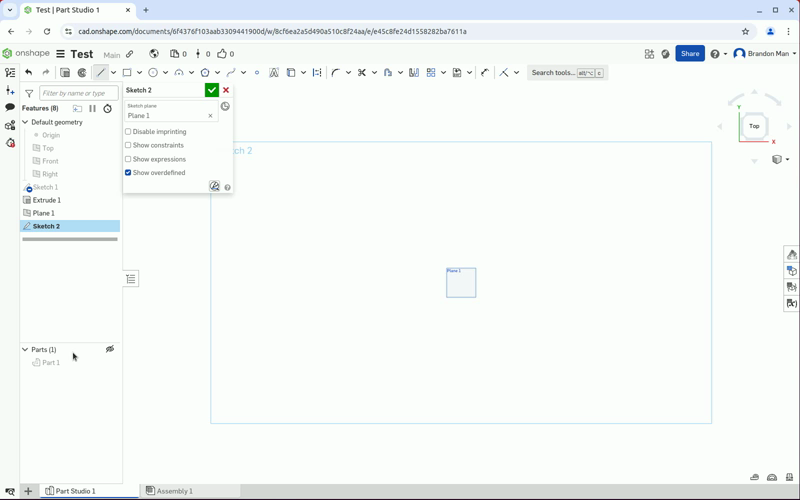
mouse_move(460, 265)
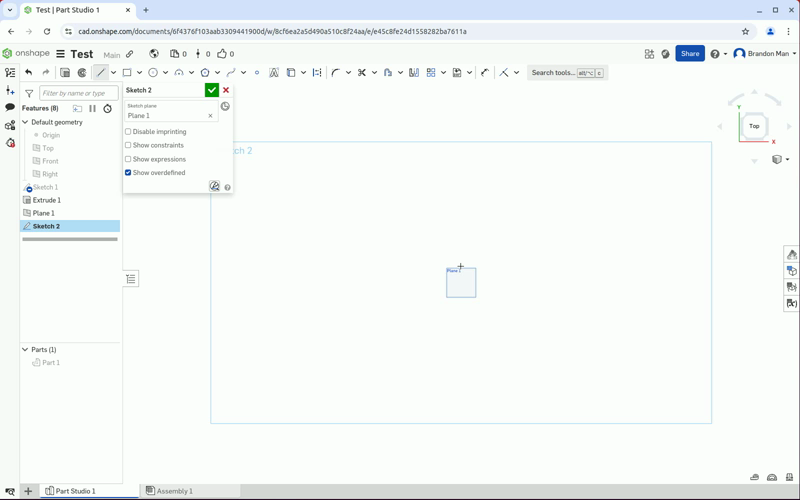
click(460, 265)
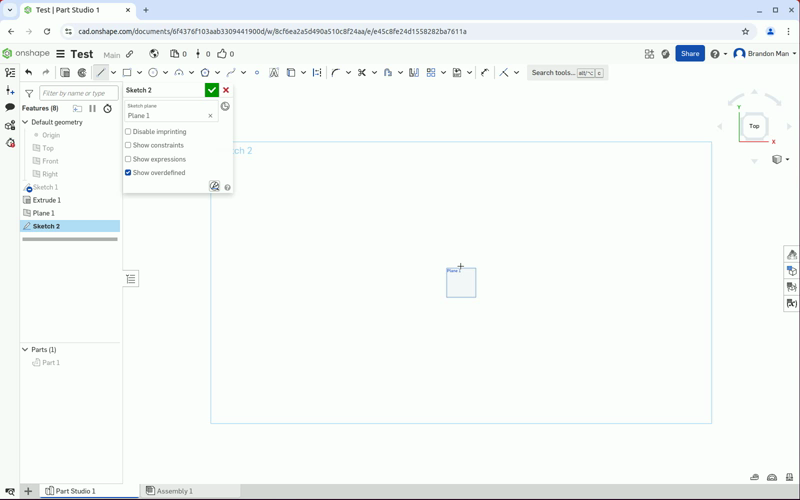
key_up(shift)
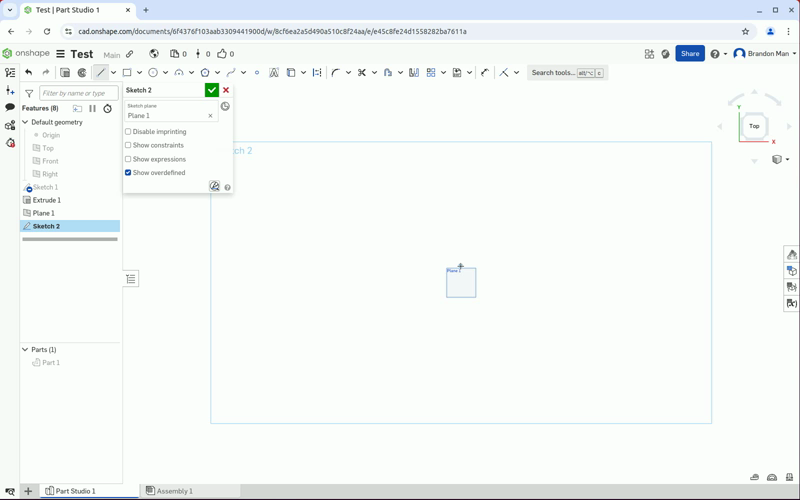
key_down(shift)
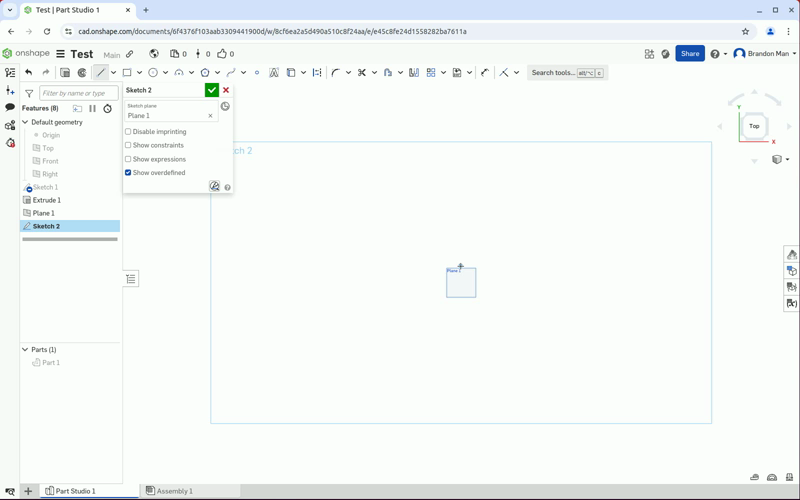
mouse_move(573, 265)
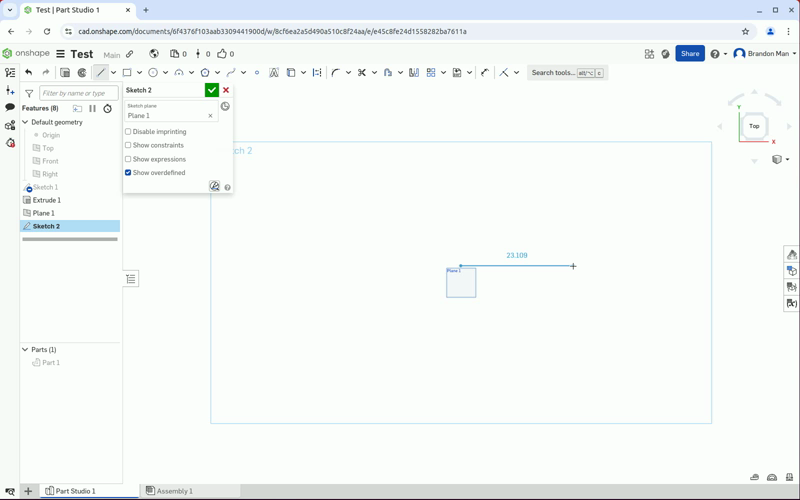
click(573, 265)
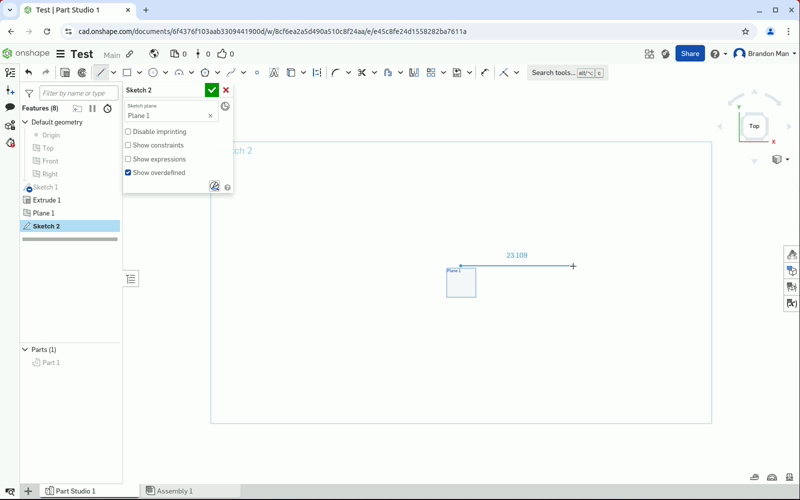
key_up(shift)
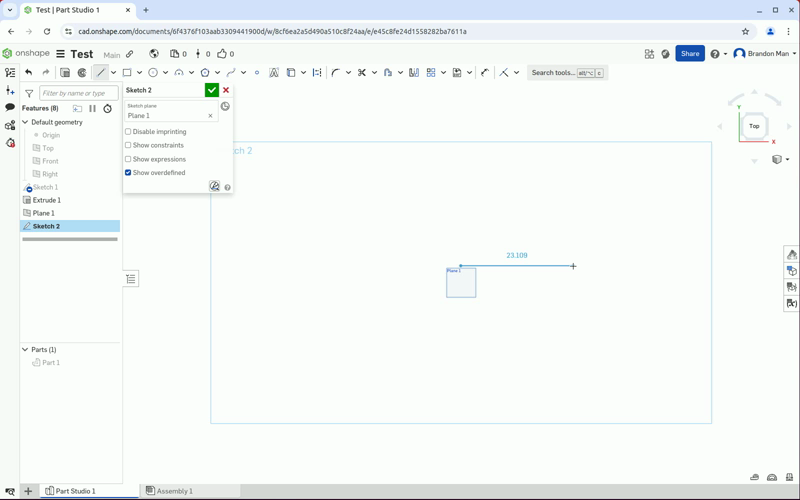
key_down(shift)
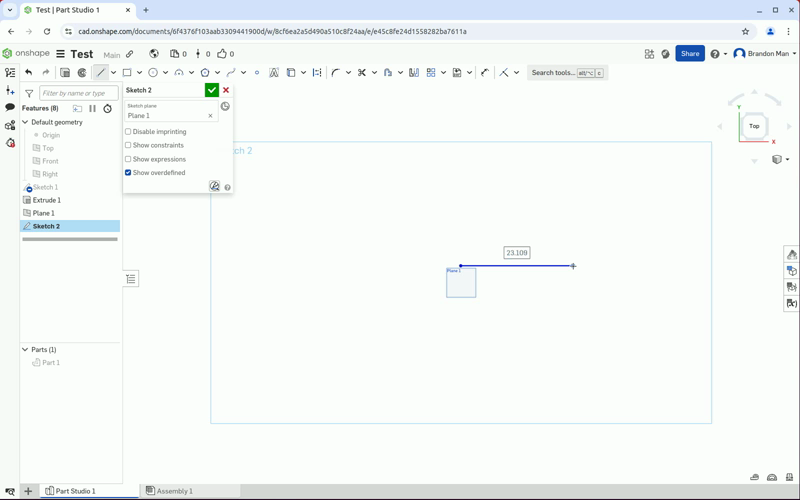
mouse_move(589, 265)
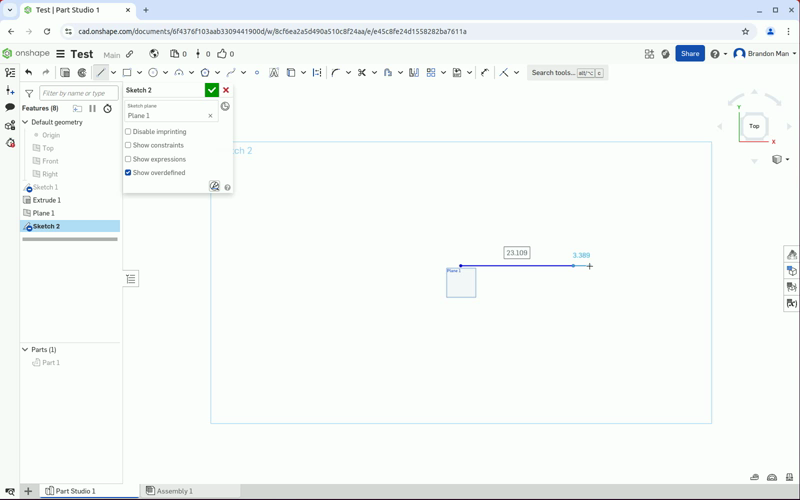
mouse_move(573, 234)
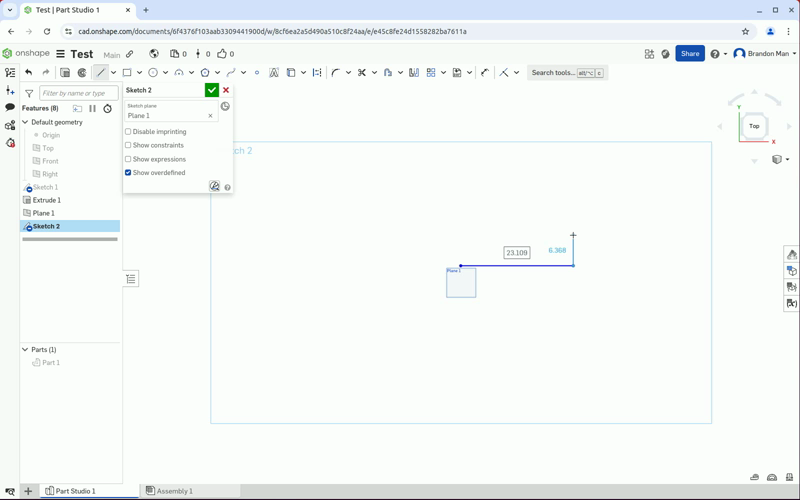
click(573, 234)
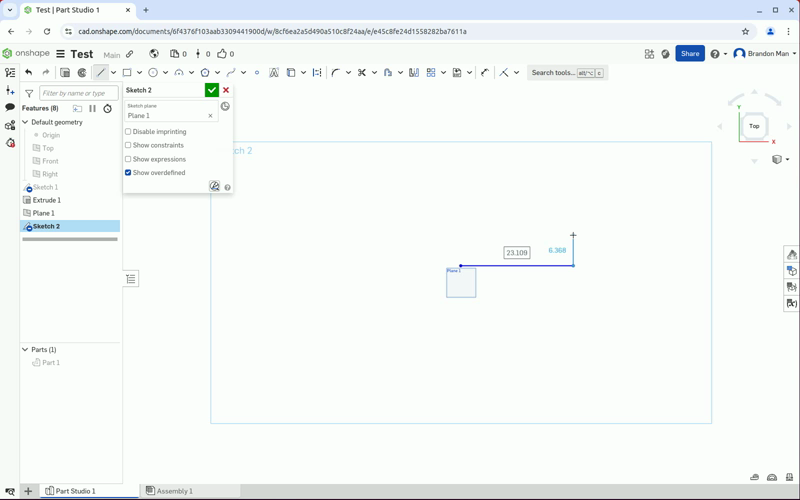
key_up(shift)
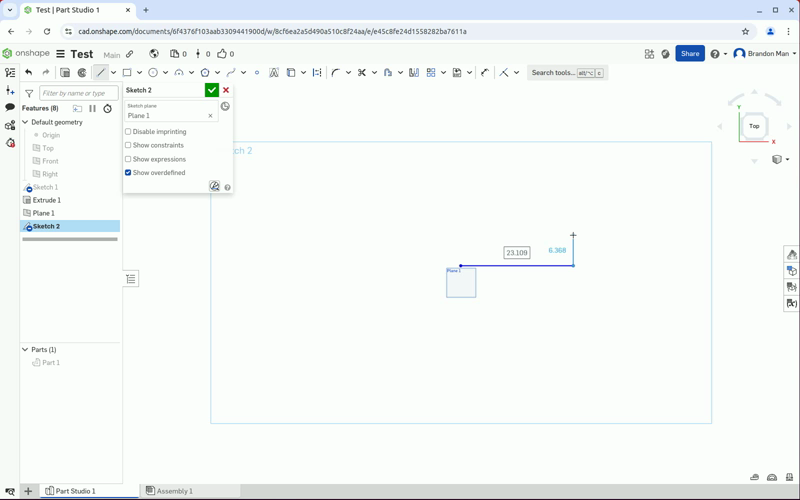
key_down(shift)
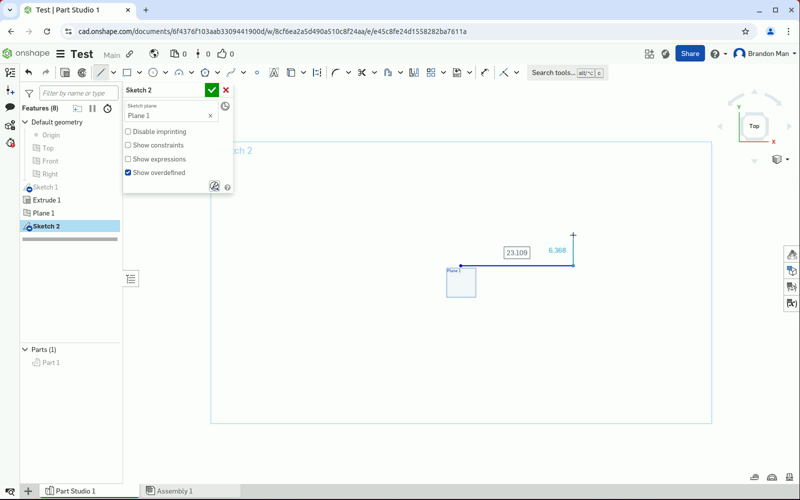
mouse_move(589, 234)
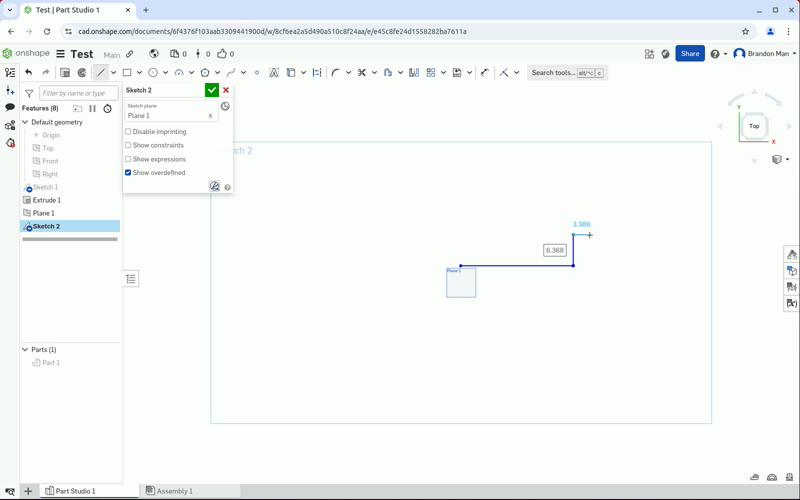
mouse_move(556, 218)
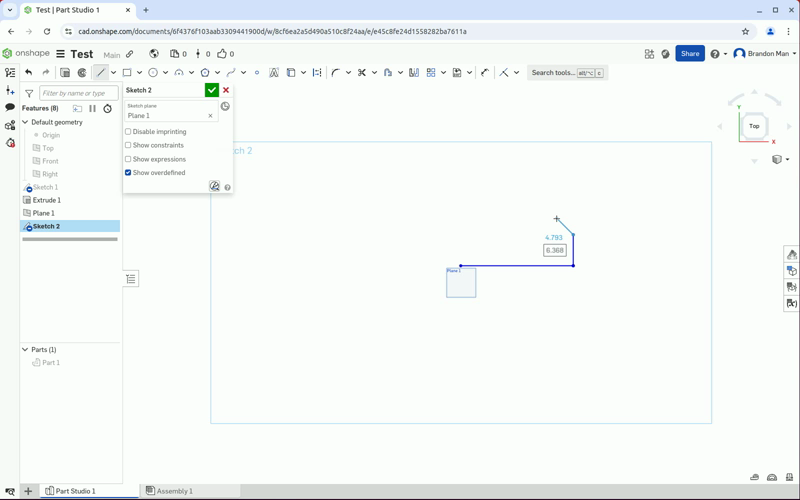
click(556, 218)
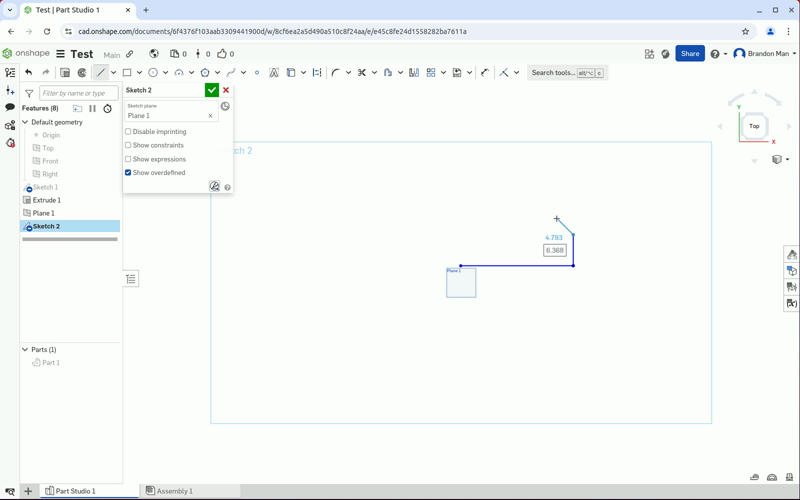
key_up(shift)
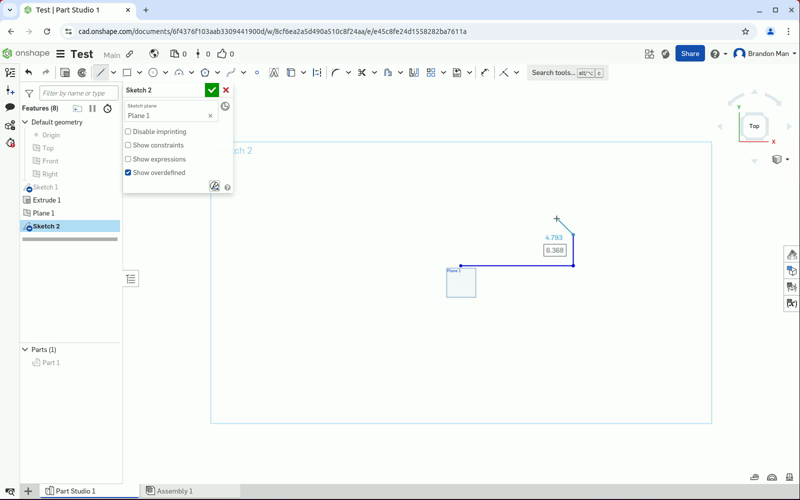
key_down(shift)
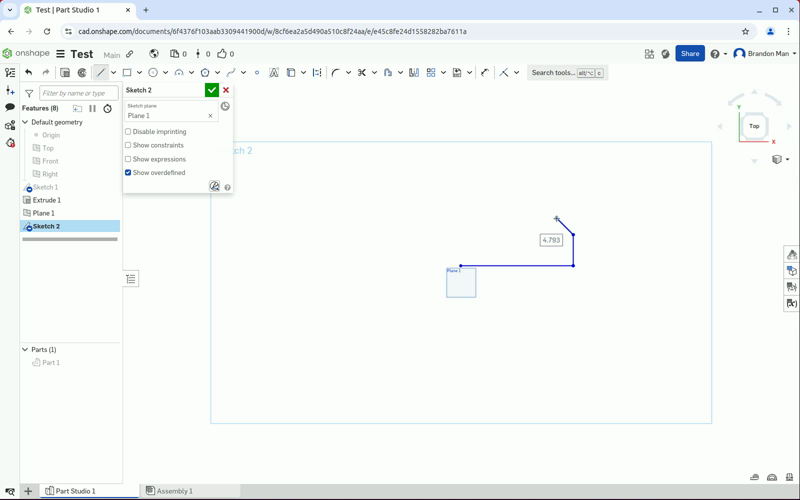
mouse_move(477, 218)
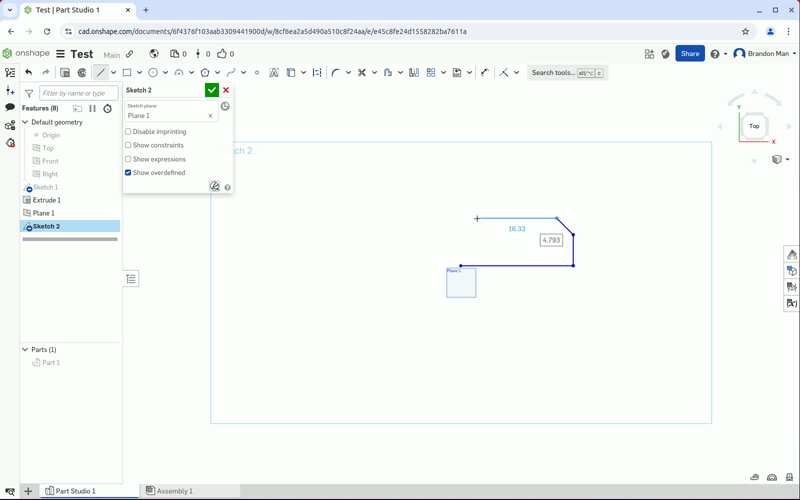
click(477, 218)
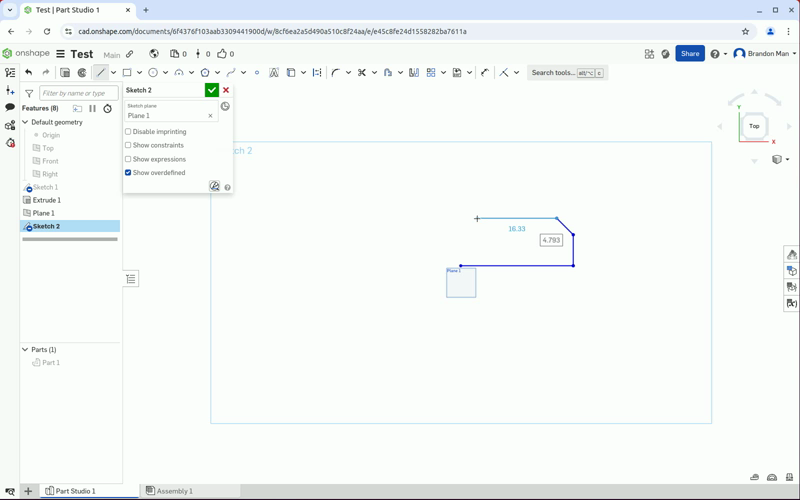
key_up(shift)
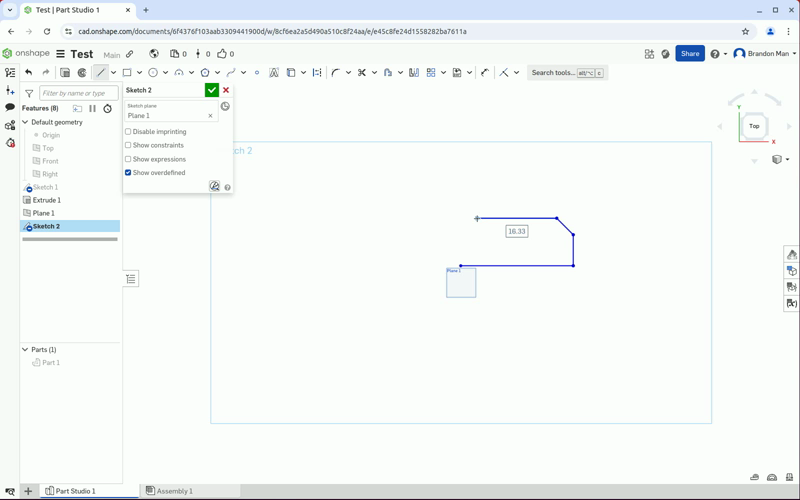
key_down(shift)
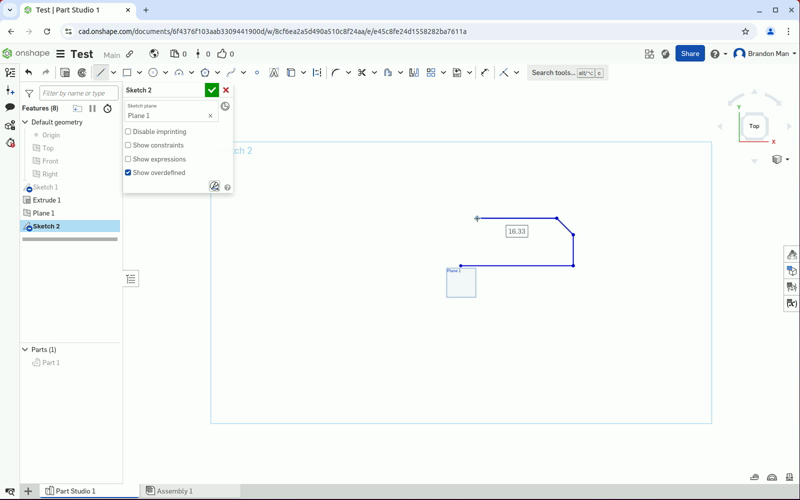
mouse_move(507, 218)
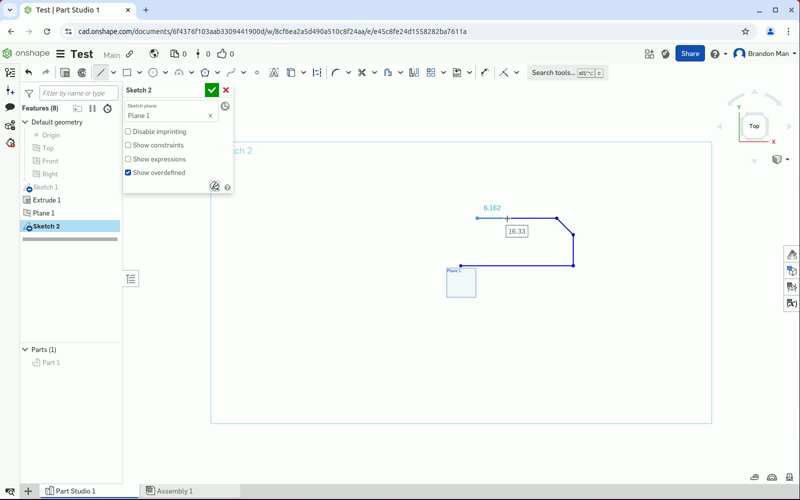
mouse_move(460, 234)
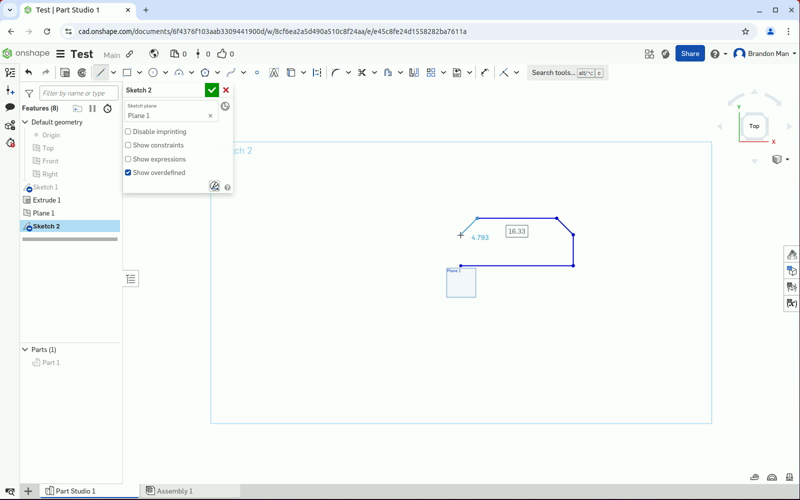
click(460, 234)
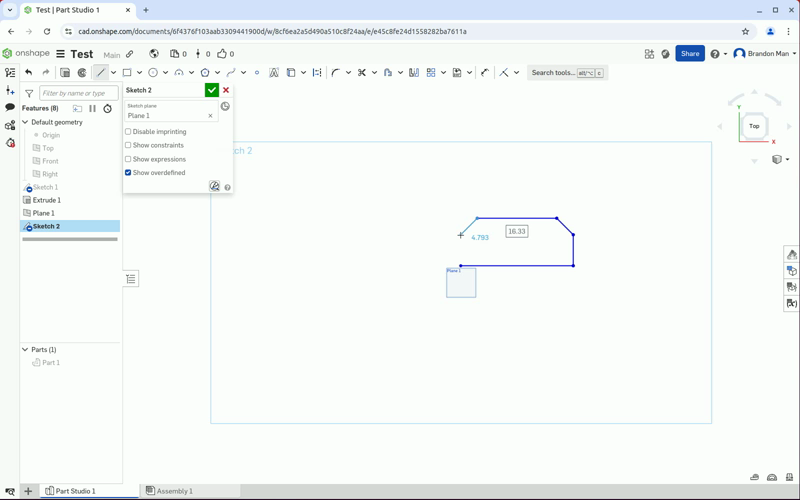
key_up(shift)
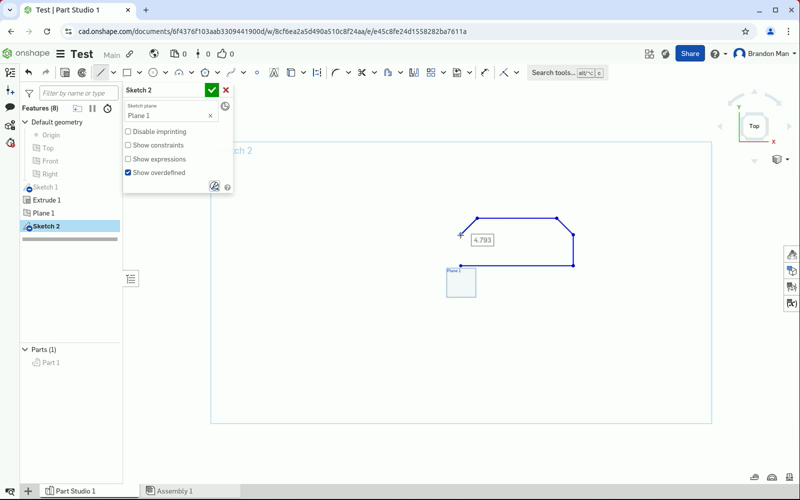
mouse_move(490, 234)
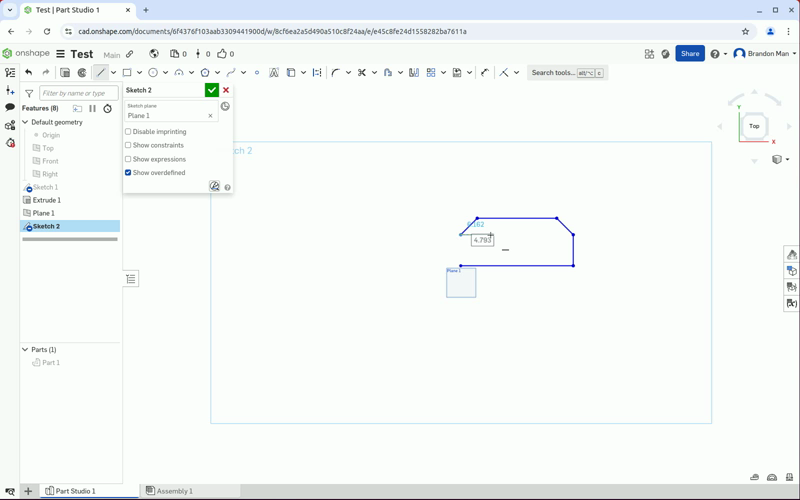
key_down(shift)
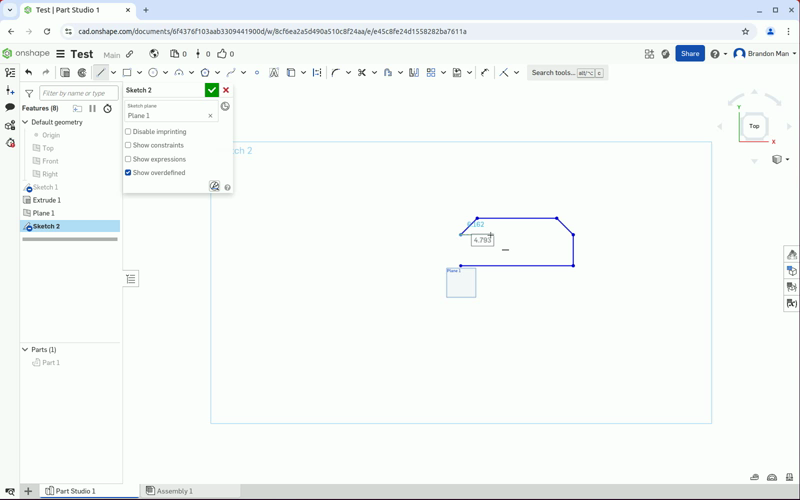
mouse_move(460, 265)
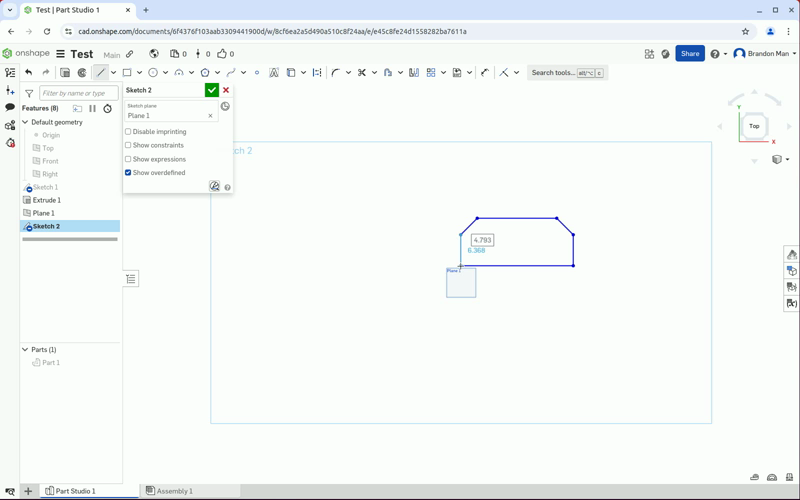
key_up(shift)
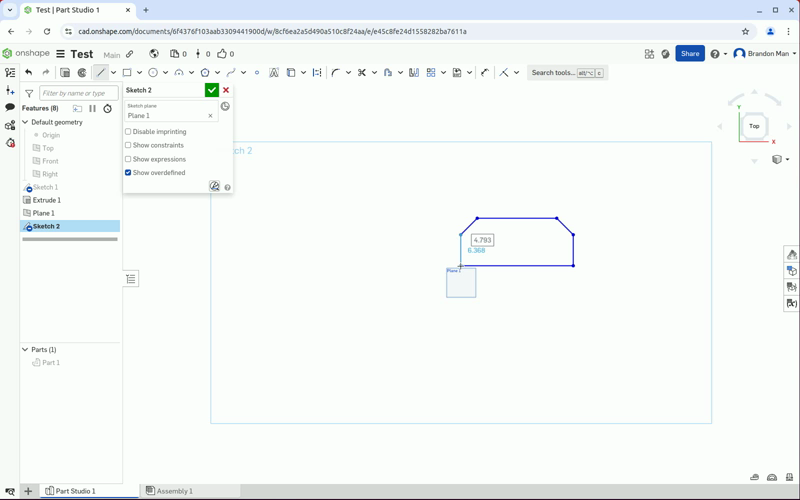
click(460, 265)
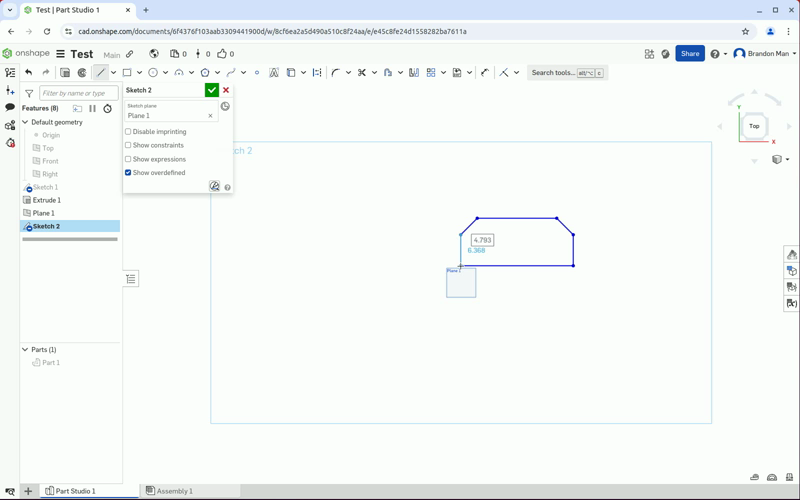
key(esc)
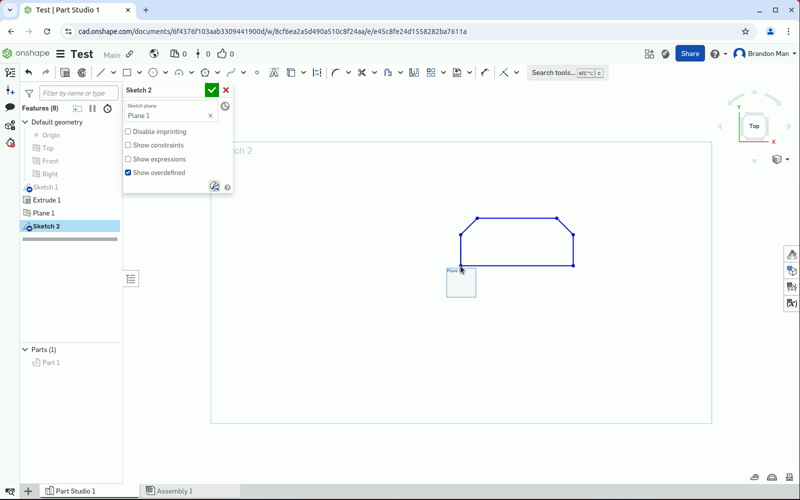
mouse_move(485, 239)
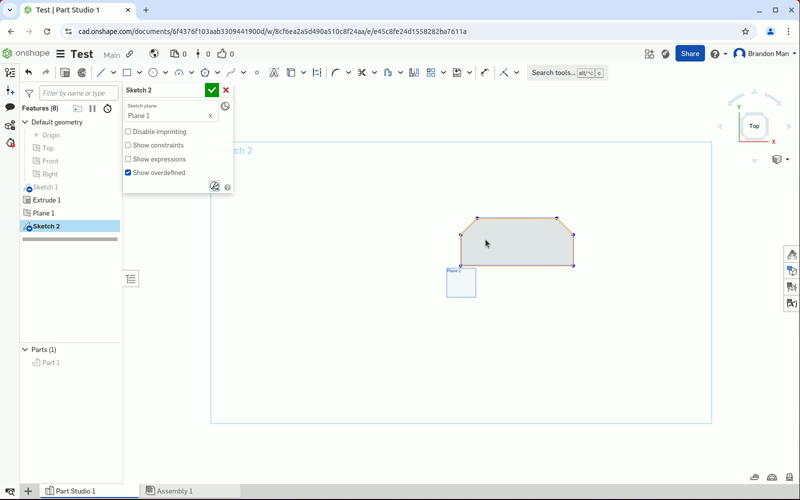
click(485, 239)
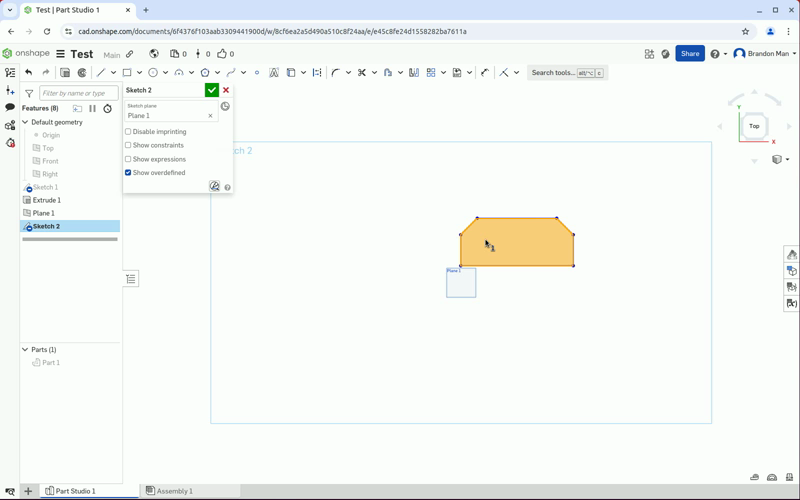
mouse_move(73, 352)
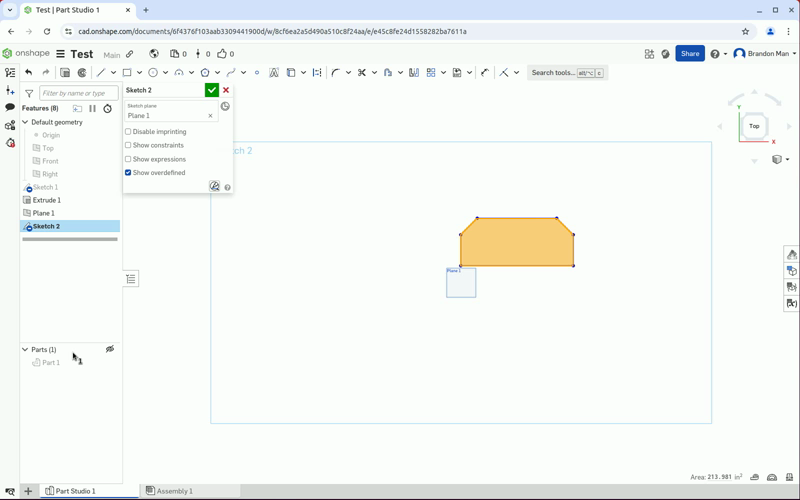
key(shift+y)
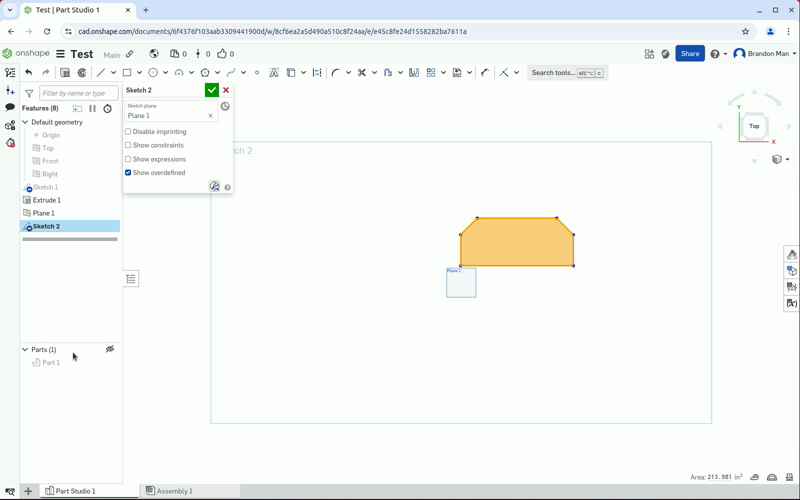
key(shift+e)
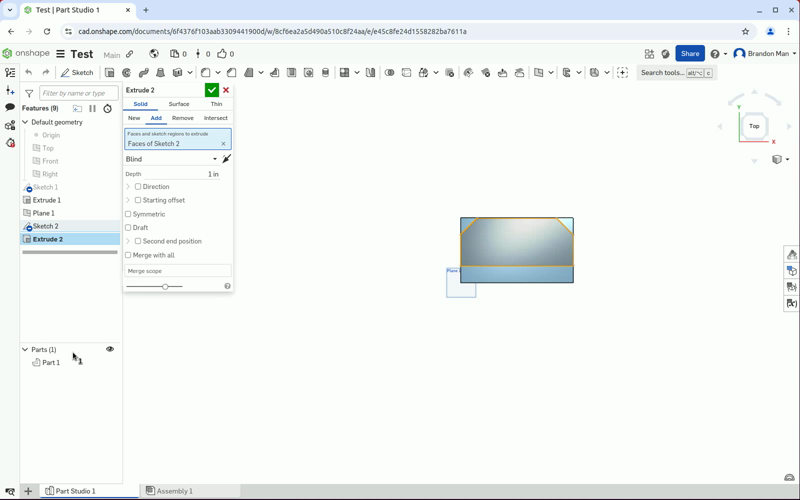
mouse_move(143, 106)
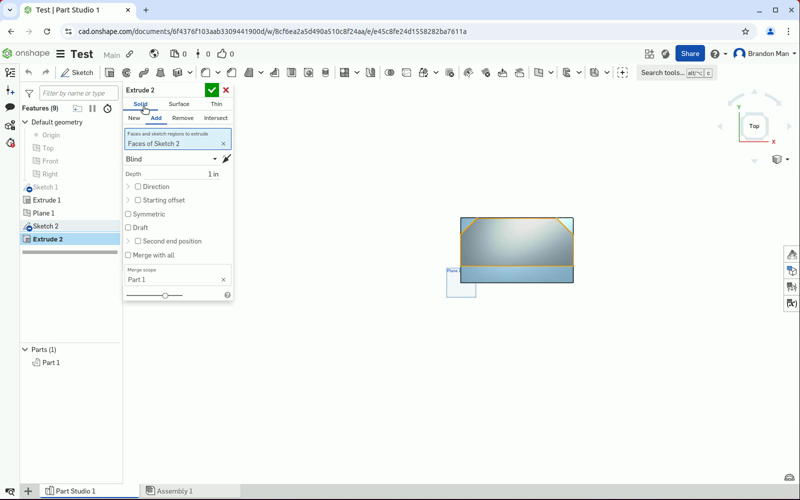
click(143, 106)
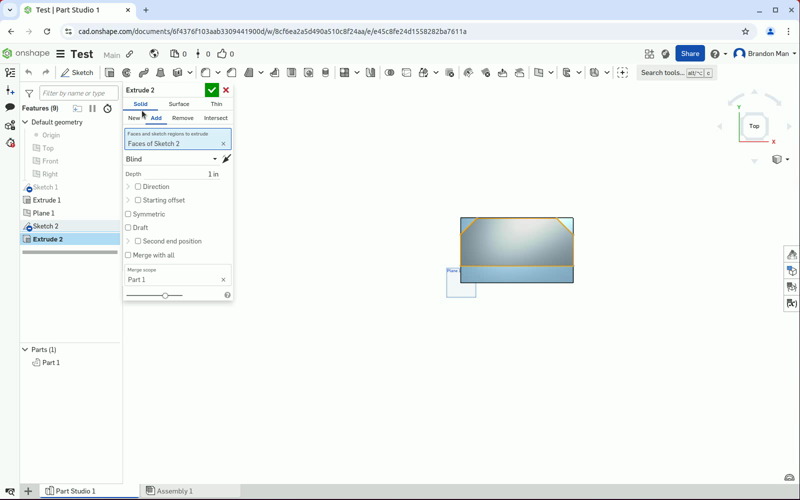
mouse_move(137, 120)
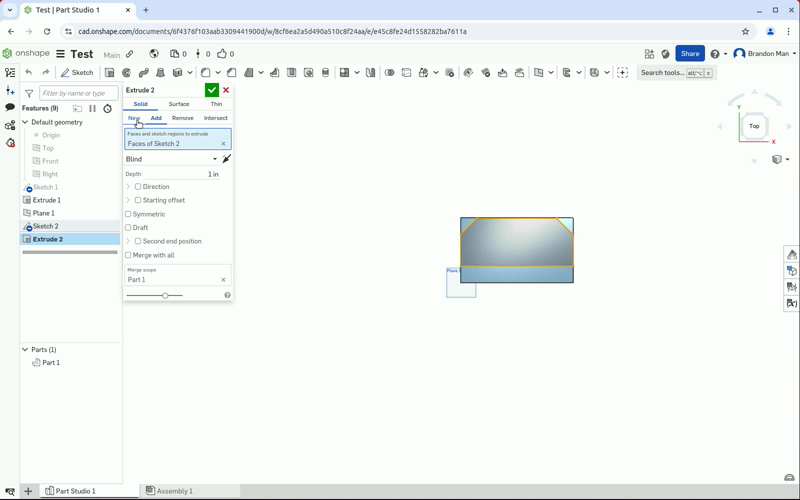
click(137, 120)
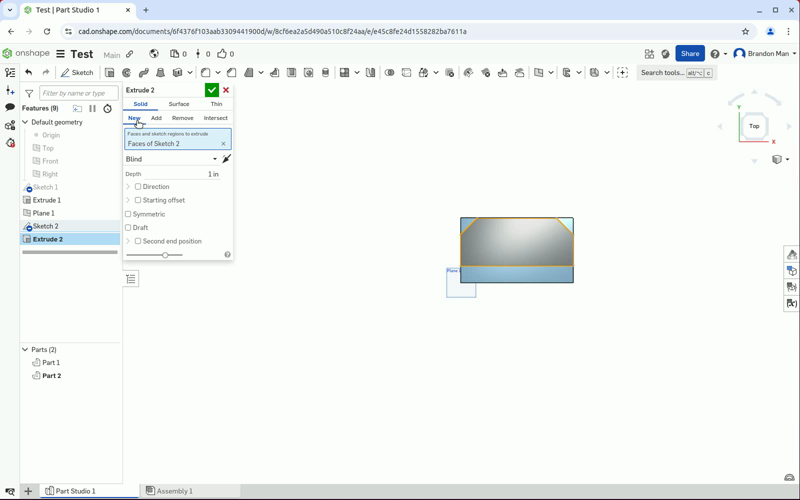
key(tab, 4)
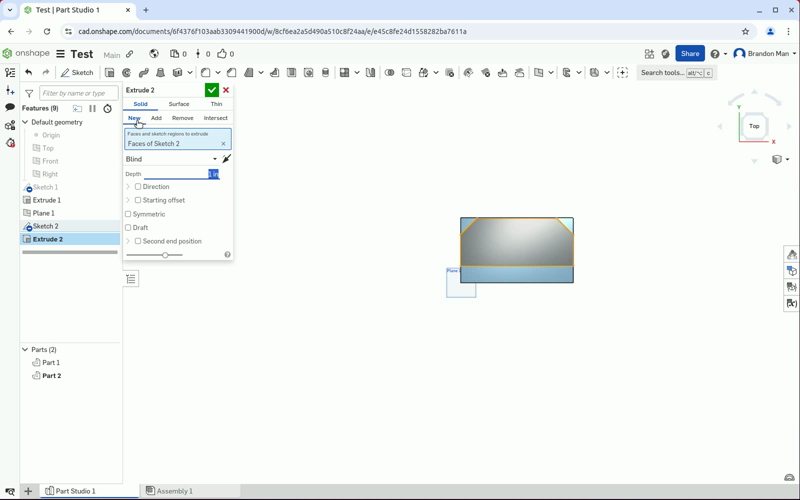
text(0.722)
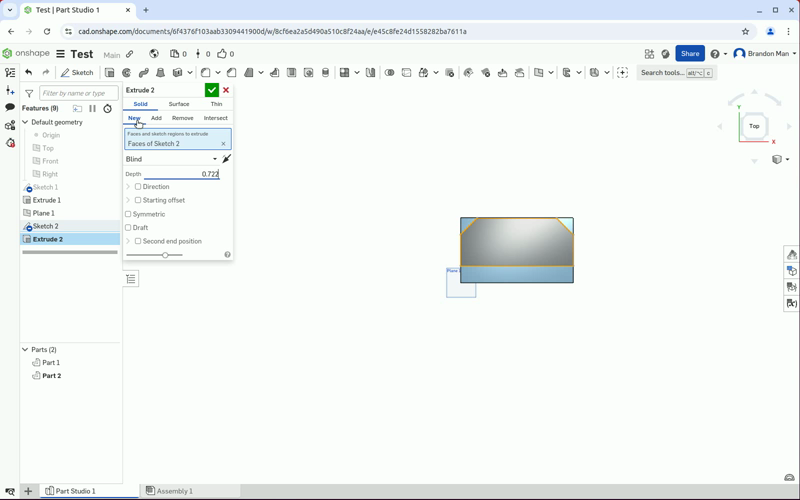
key(enter)
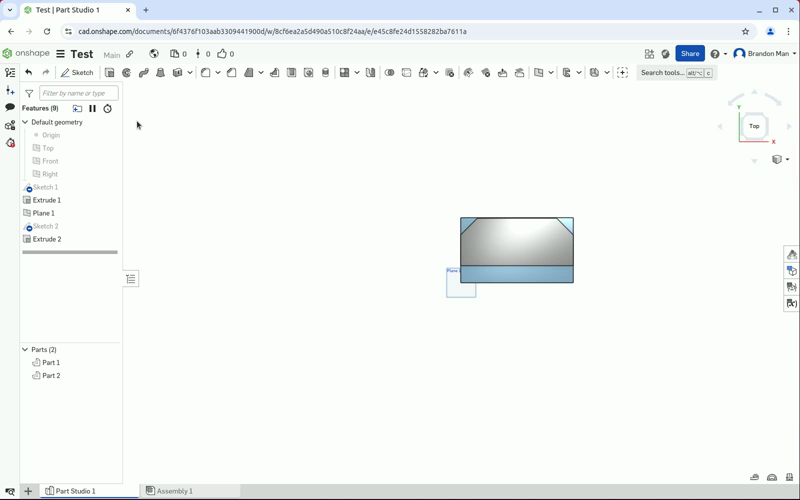
key(shift+h)
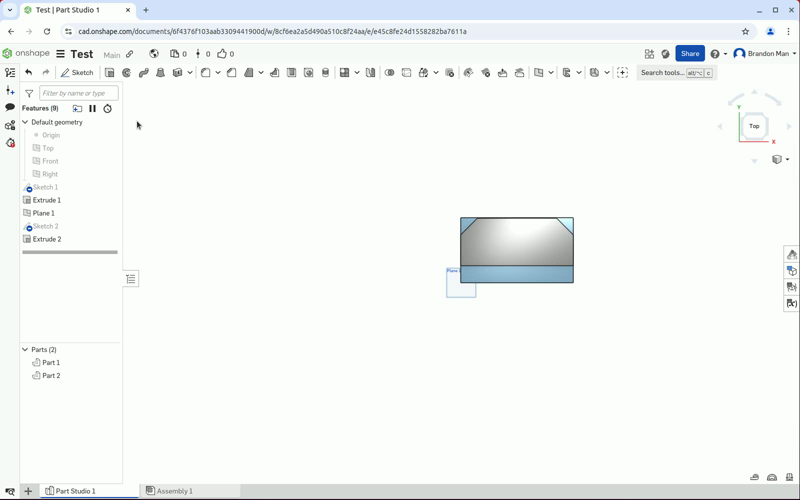
key(shift+h)
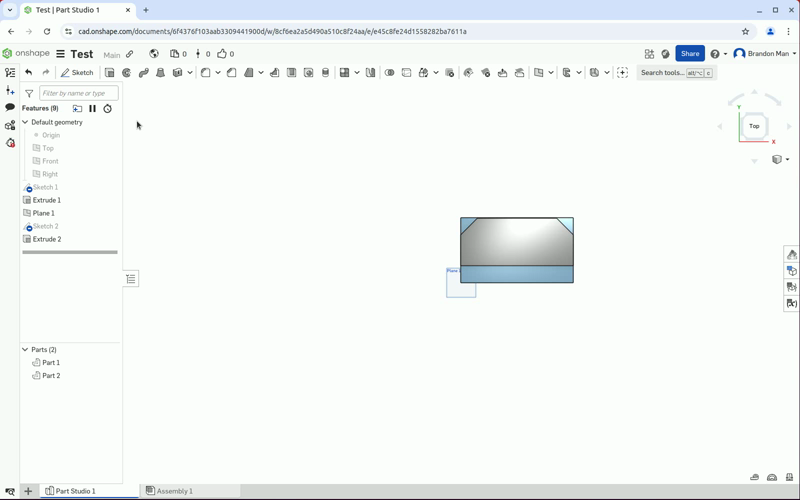
mouse_move(73, 189)
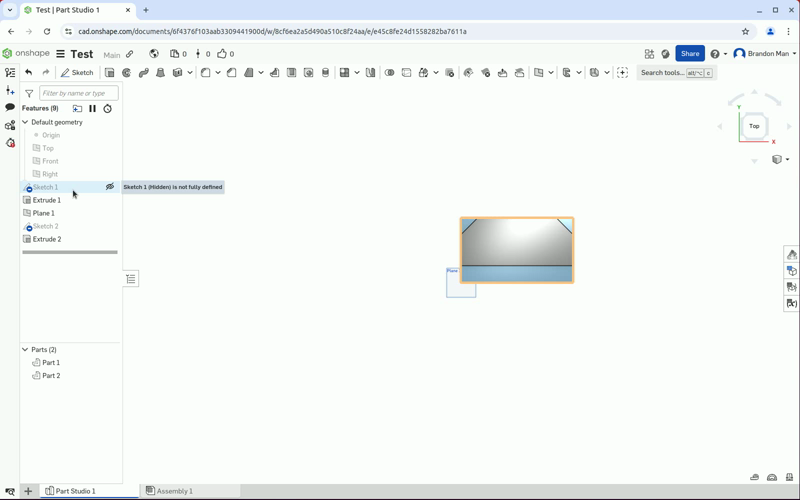
click(73, 189)
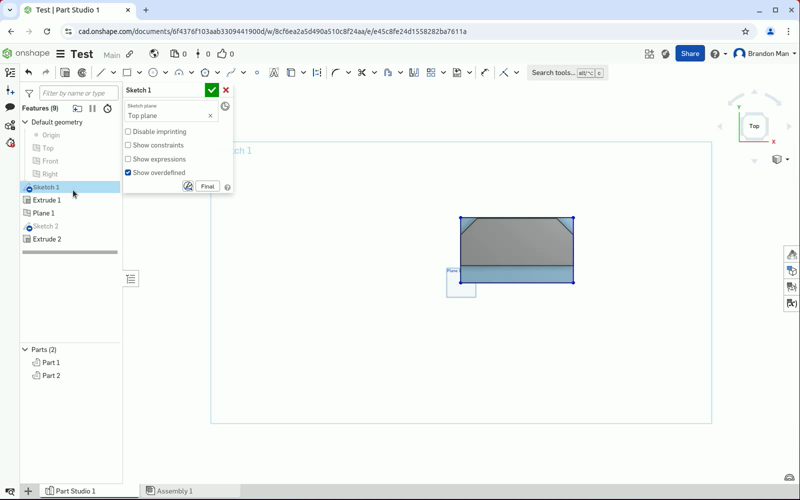
mouse_move(229, 92)
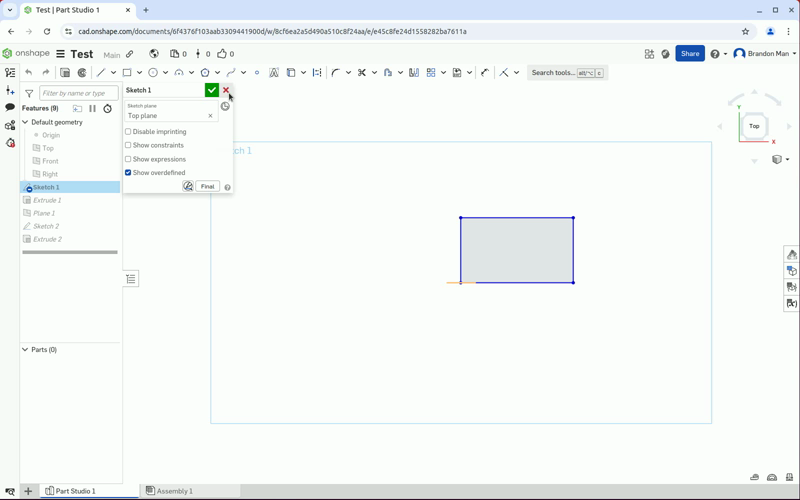
click(229, 92)
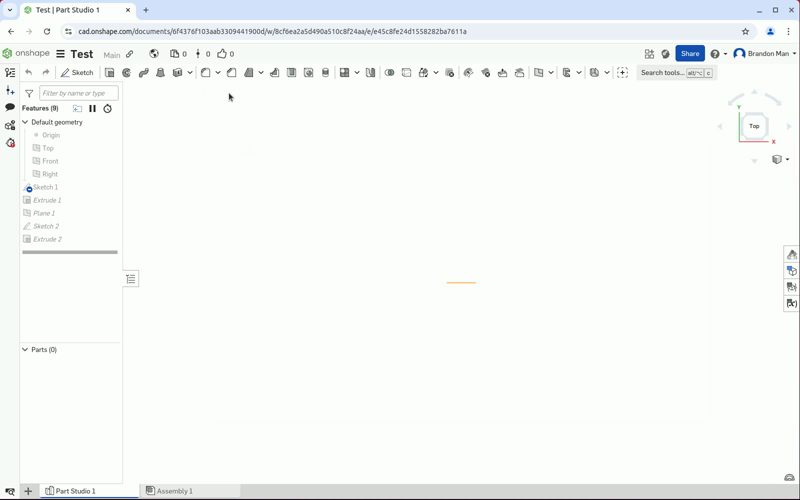
key(shift+s)
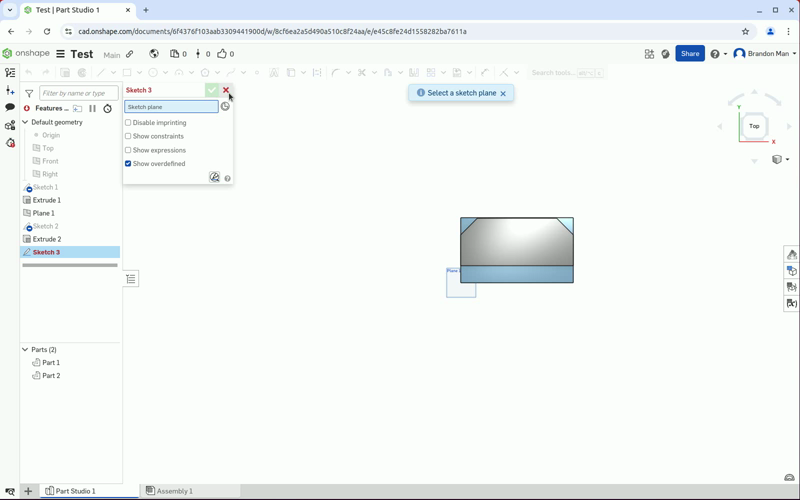
mouse_move(73, 215)
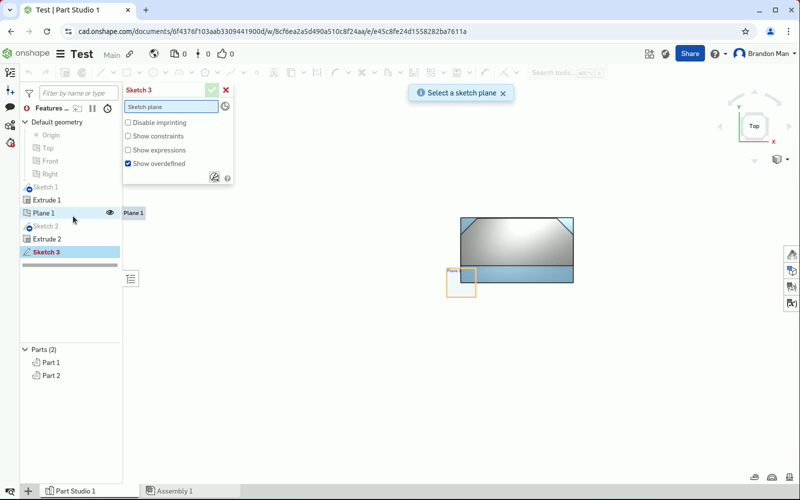
click(73, 215)
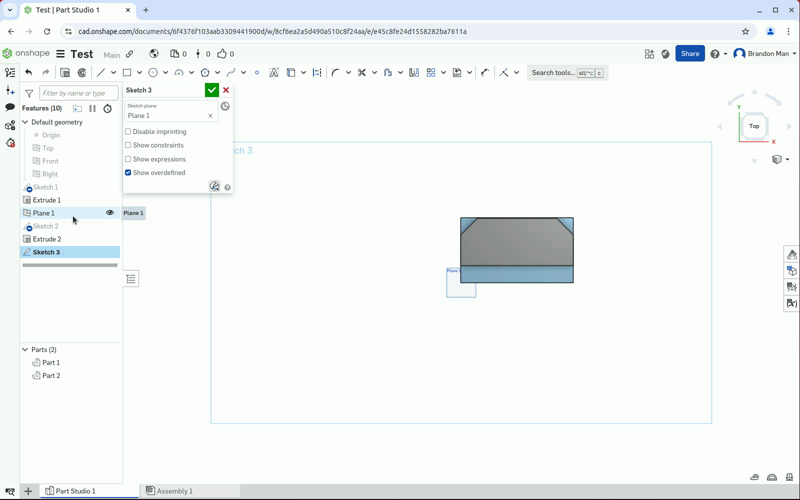
mouse_move(73, 352)
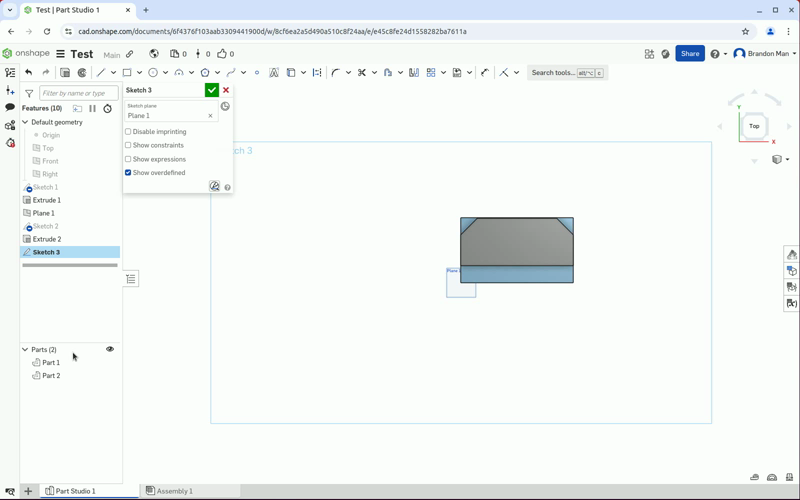
key(y)
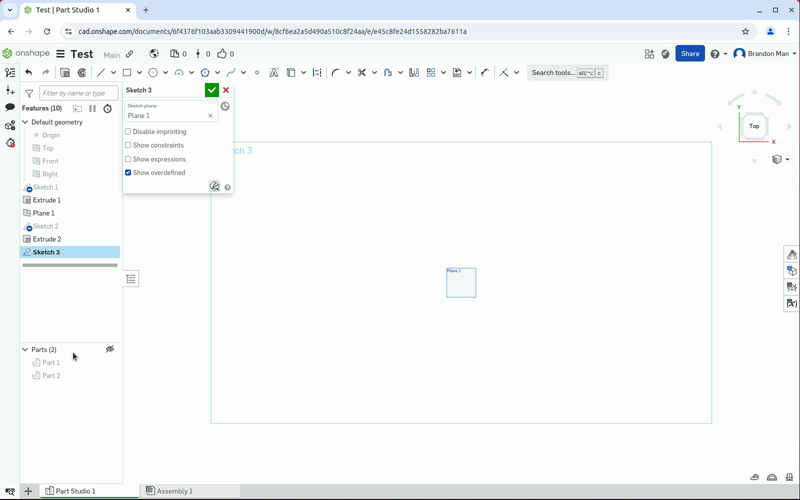
key(l)
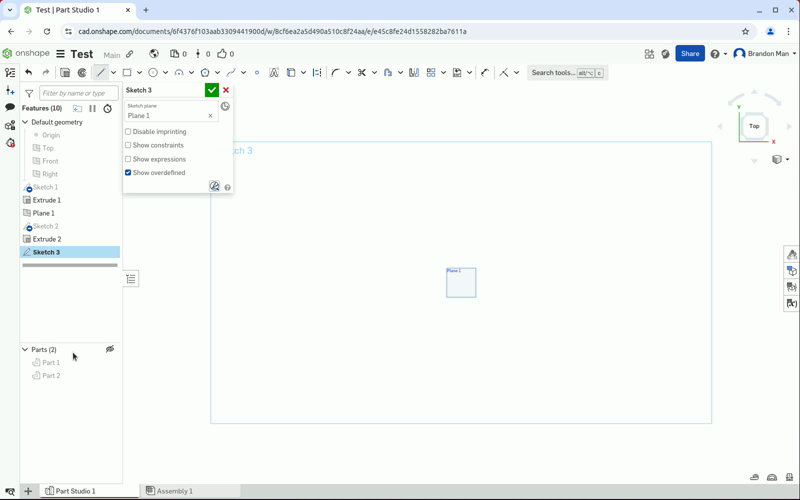
key_down(shift)
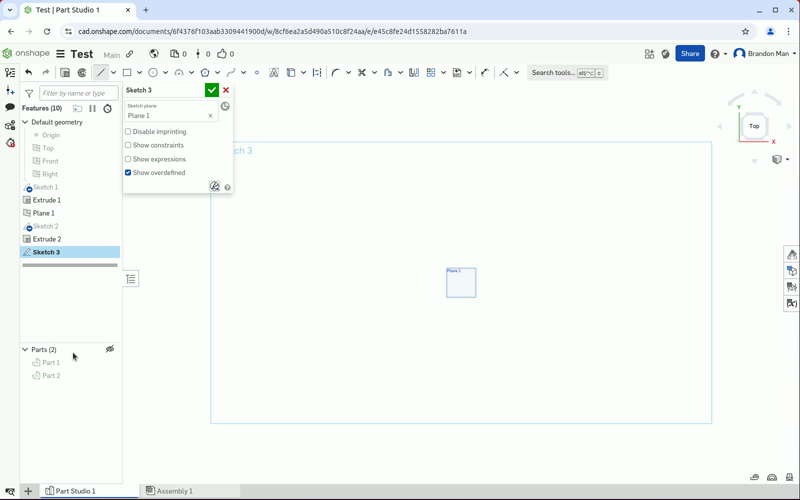
mouse_move(471, 279)
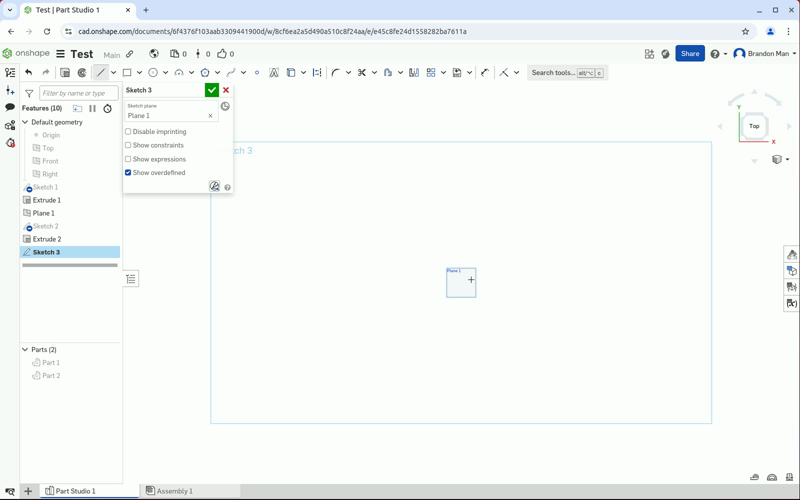
click(471, 279)
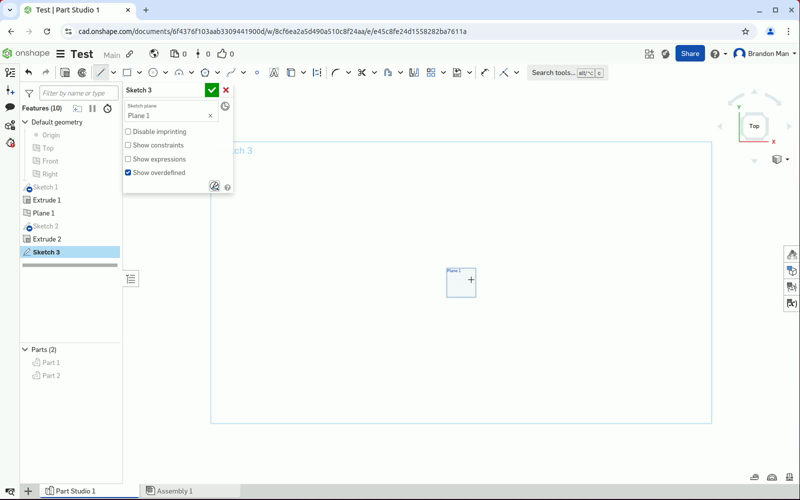
key_up(shift)
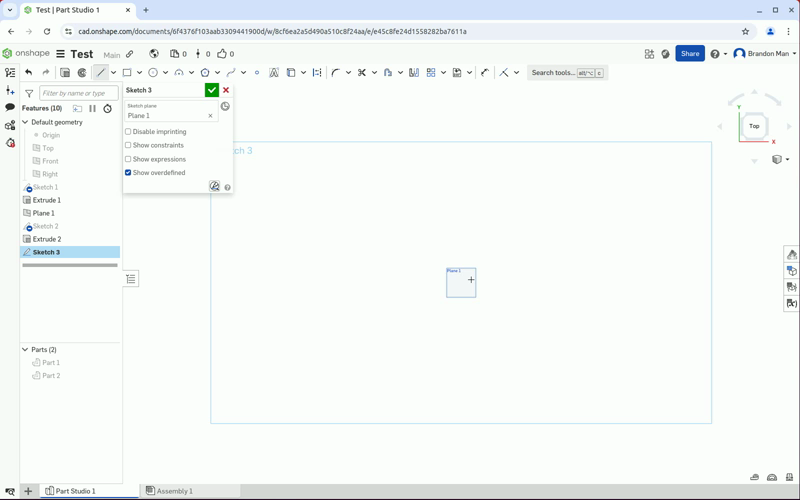
key_down(shift)
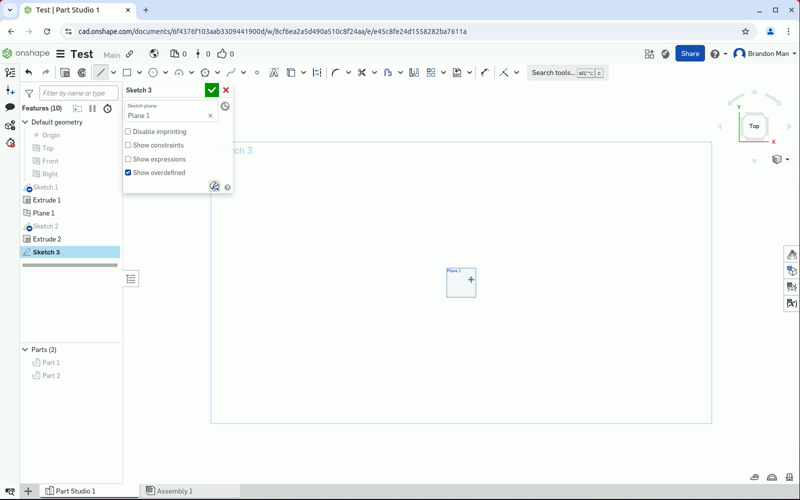
mouse_move(561, 279)
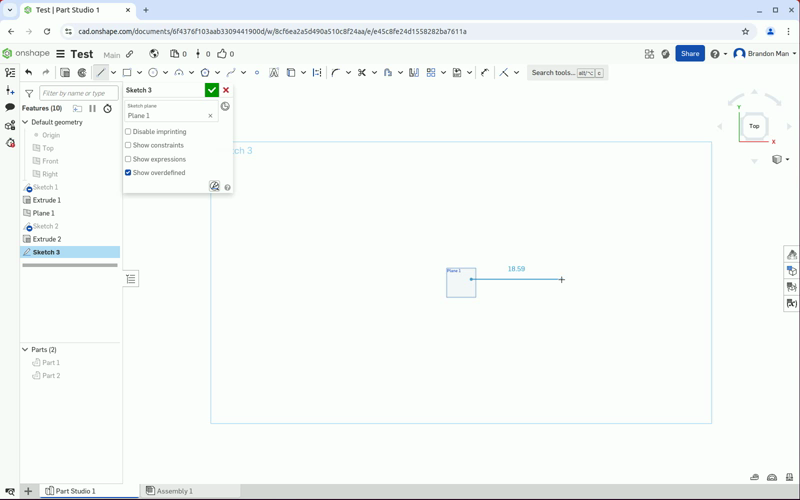
click(561, 279)
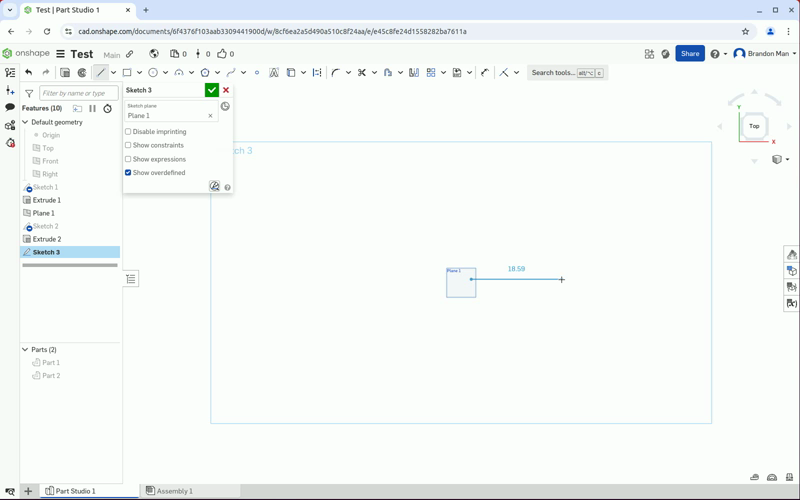
key_up(shift)
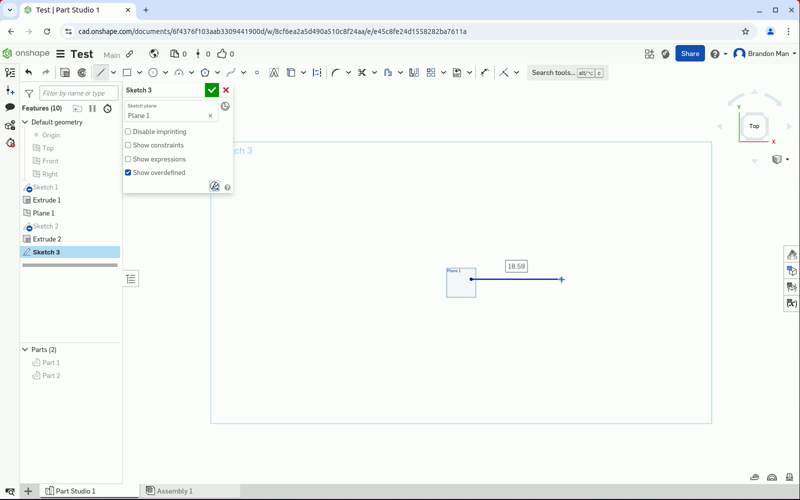
key_down(shift)
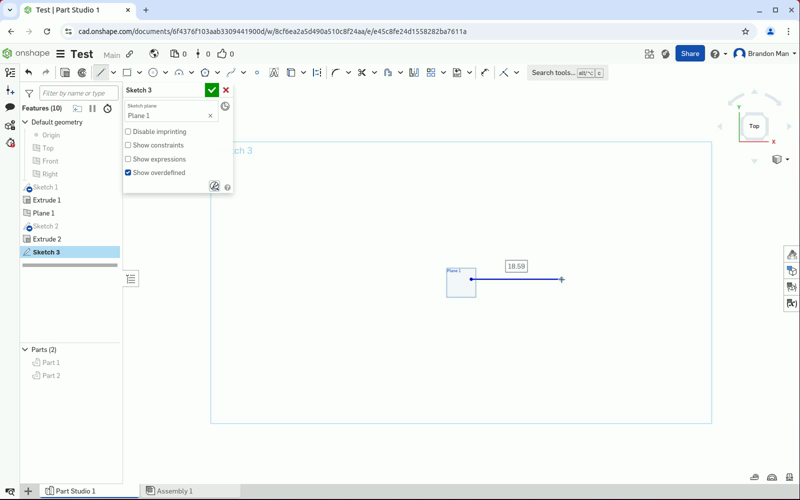
mouse_move(589, 279)
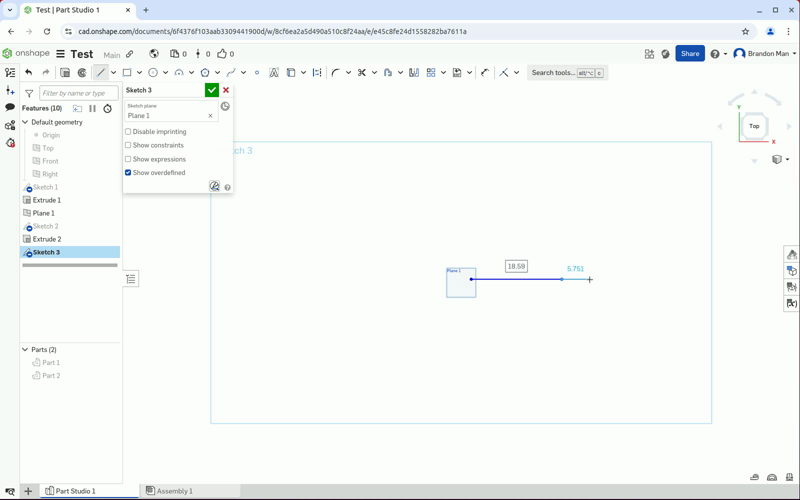
mouse_move(561, 265)
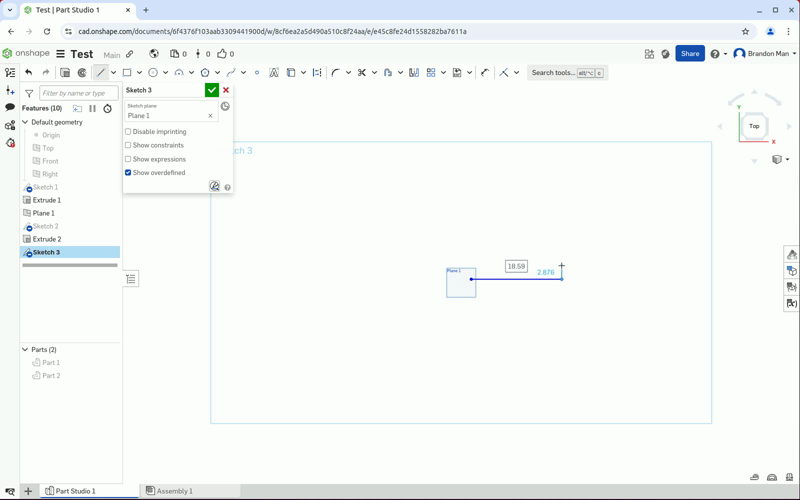
click(561, 265)
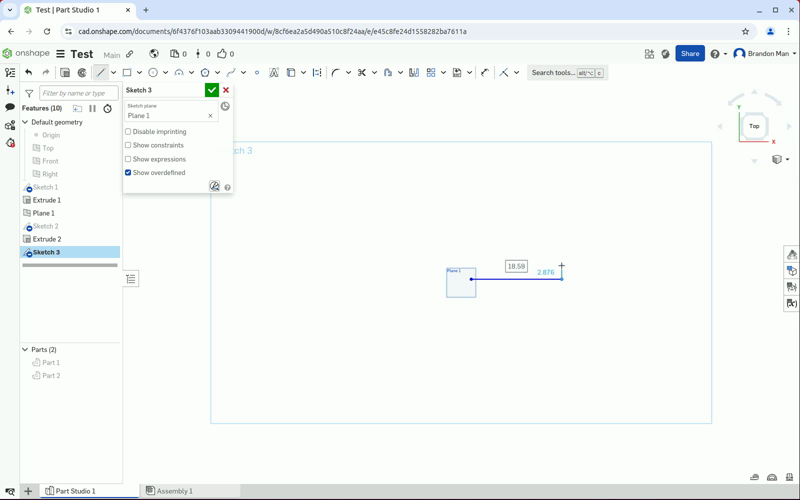
key_up(shift)
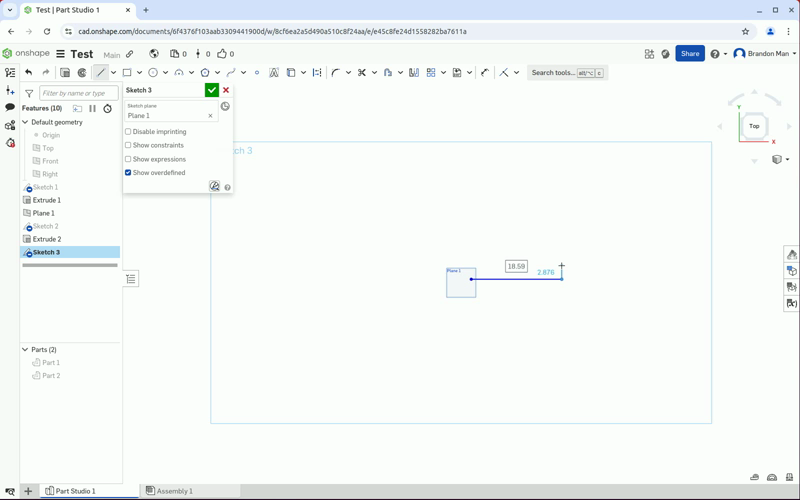
key_down(shift)
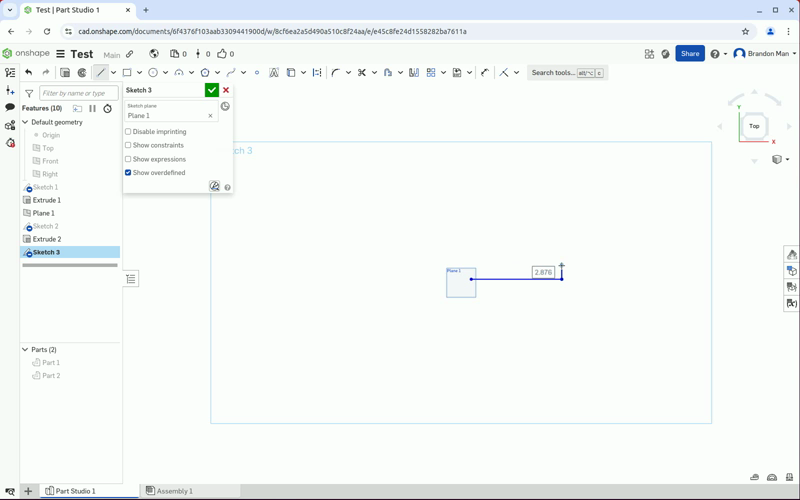
mouse_move(471, 265)
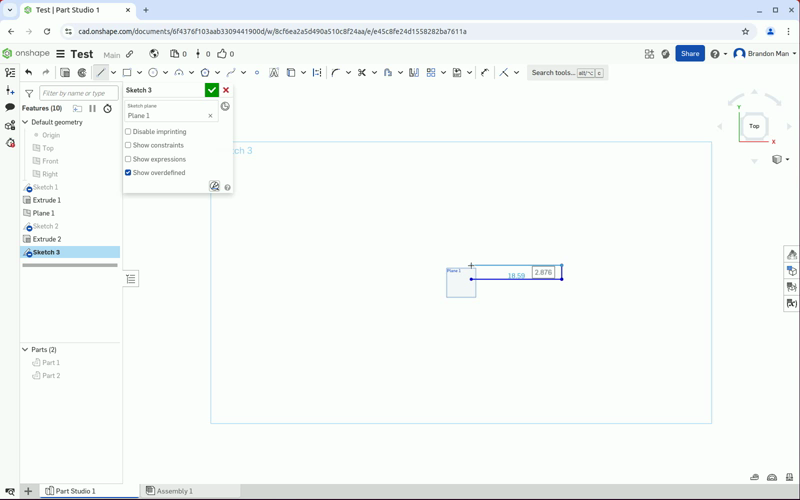
click(471, 265)
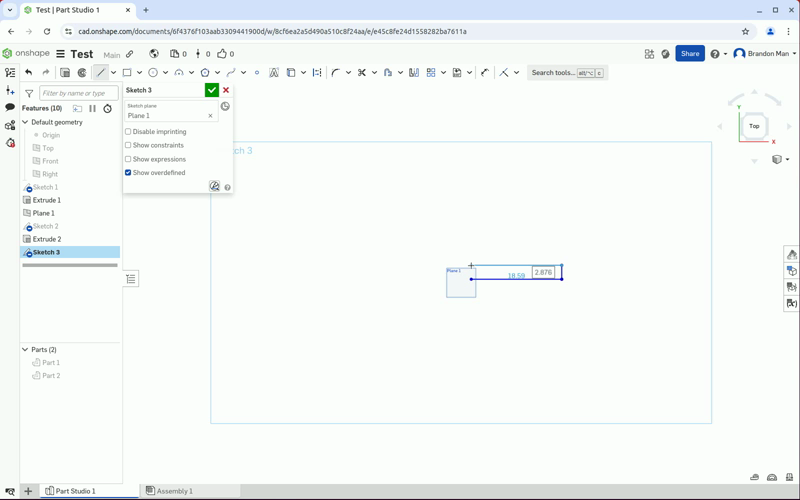
key_up(shift)
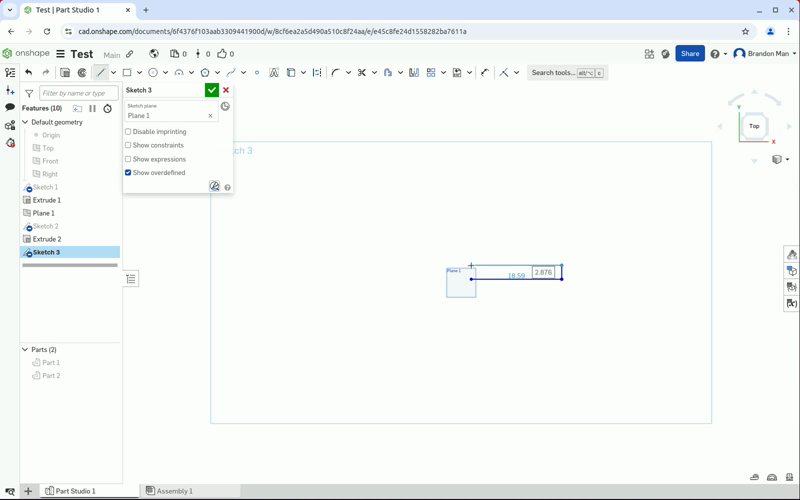
mouse_move(501, 265)
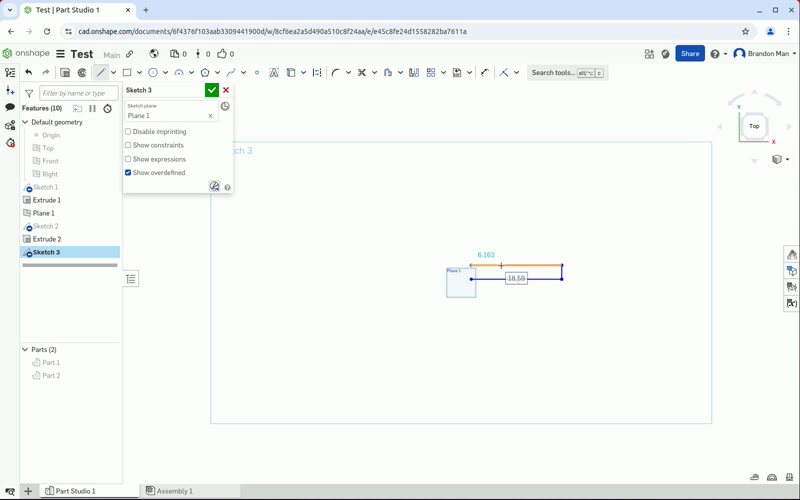
key_down(shift)
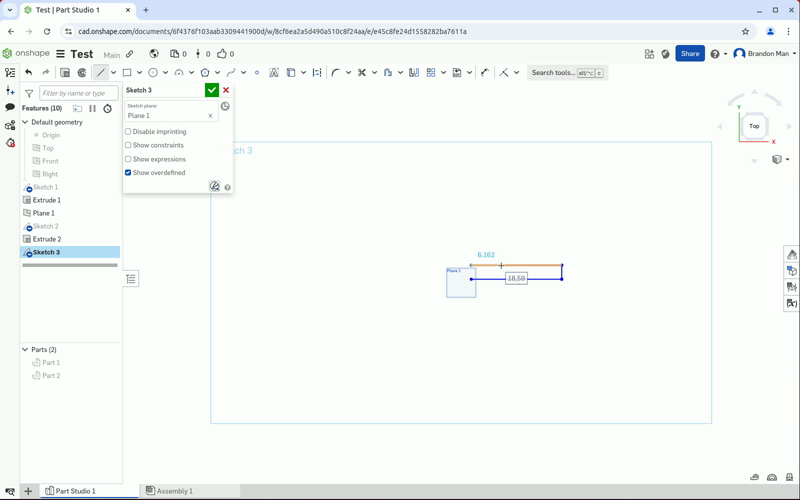
mouse_move(471, 279)
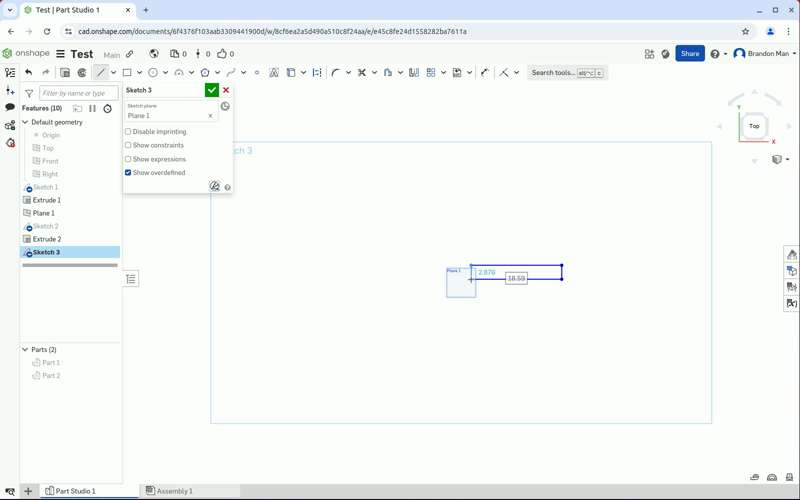
key_up(shift)
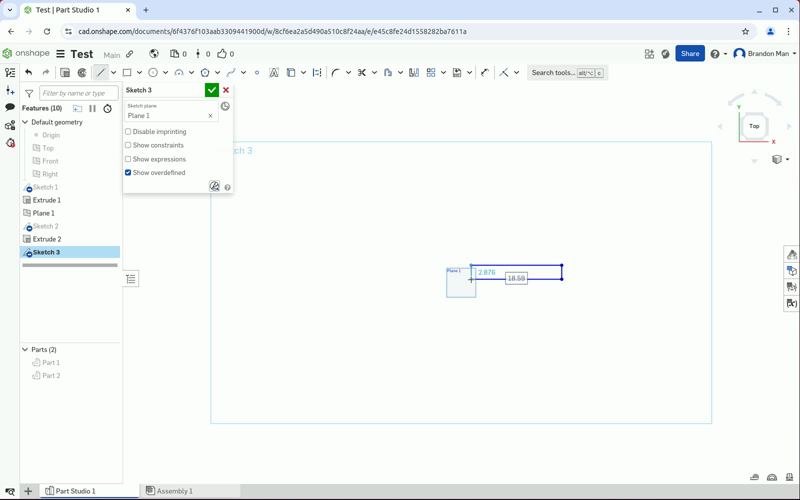
click(471, 279)
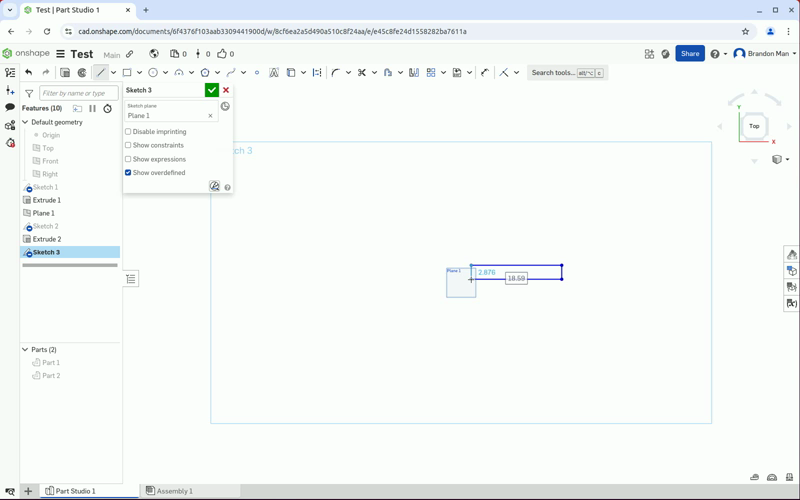
key(esc)
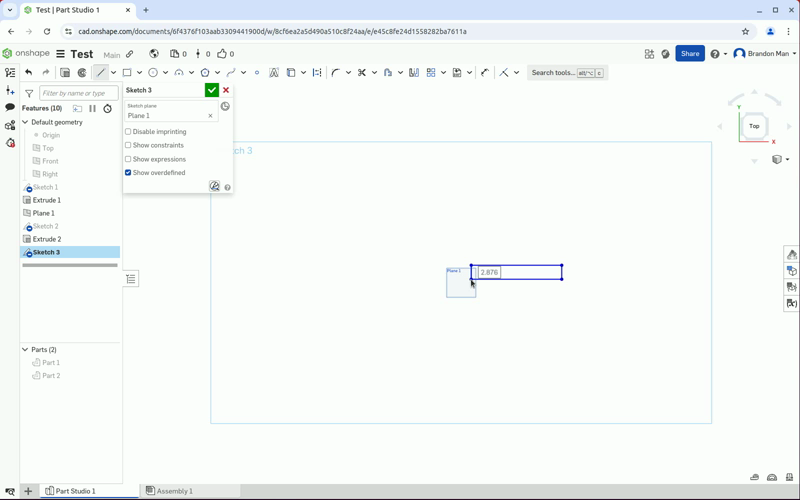
mouse_move(542, 277)
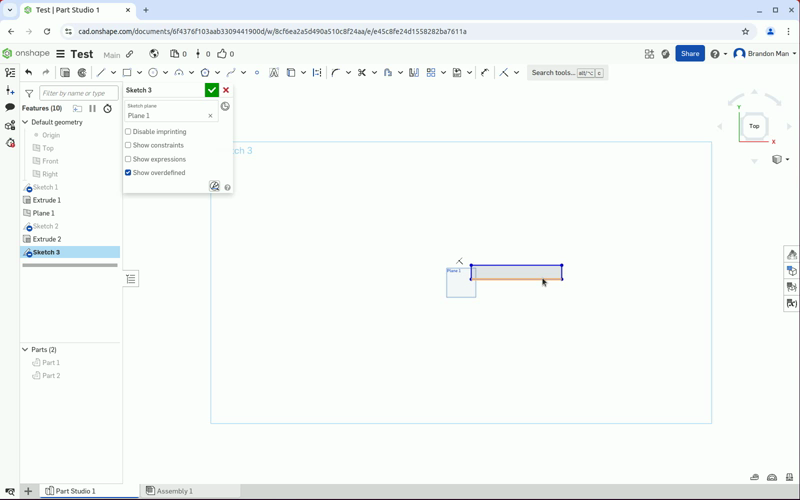
scroll(6)
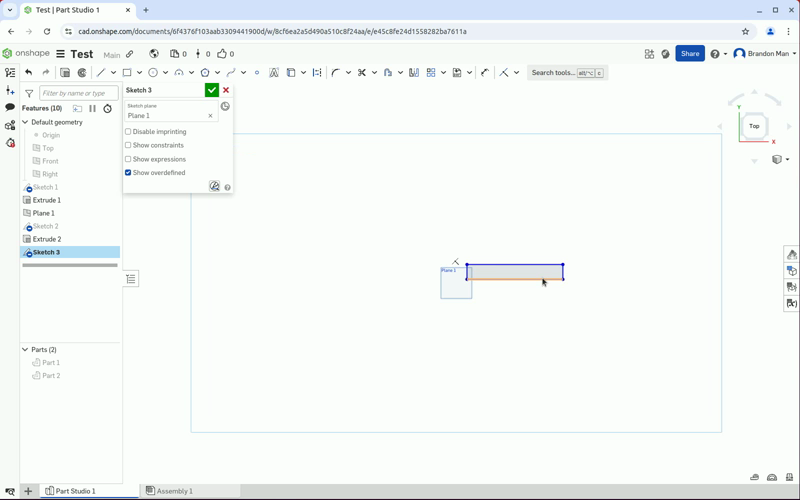
scroll(6)
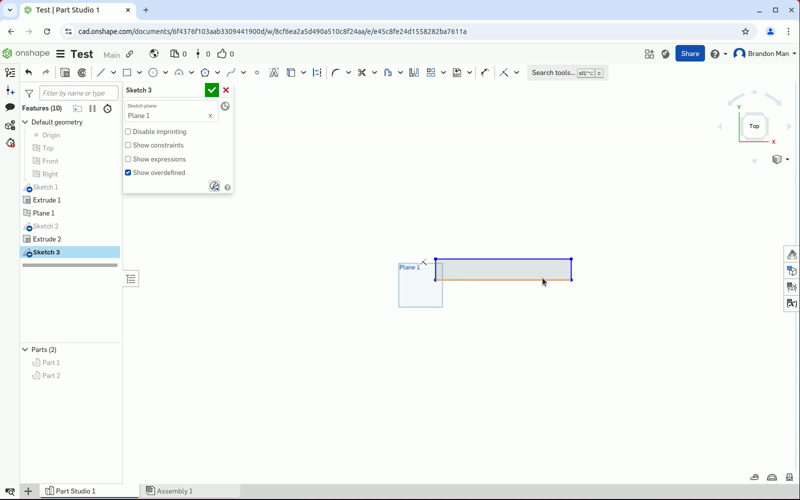
scroll(6)
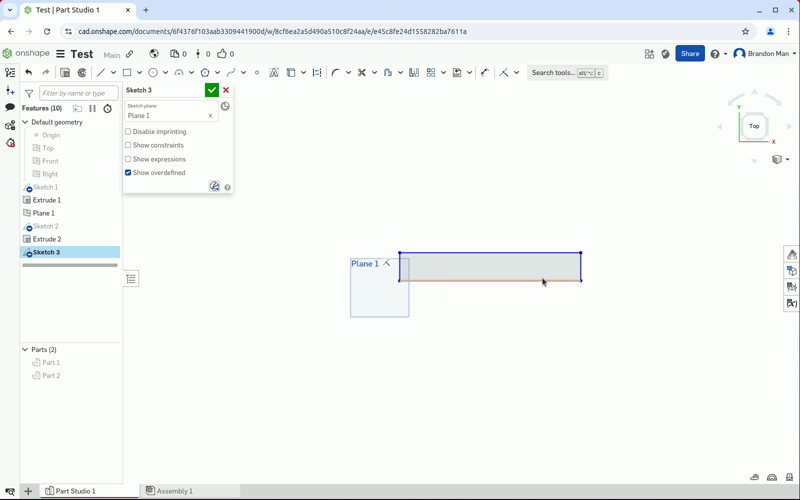
scroll(6)
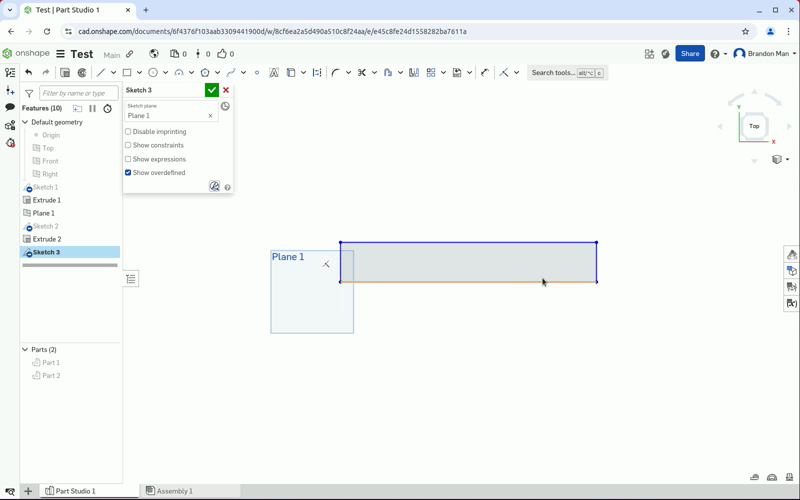
scroll(6)
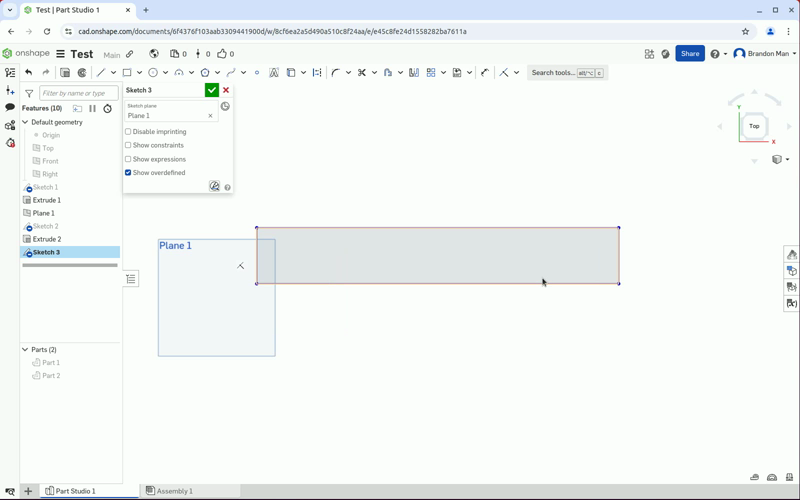
scroll(6)
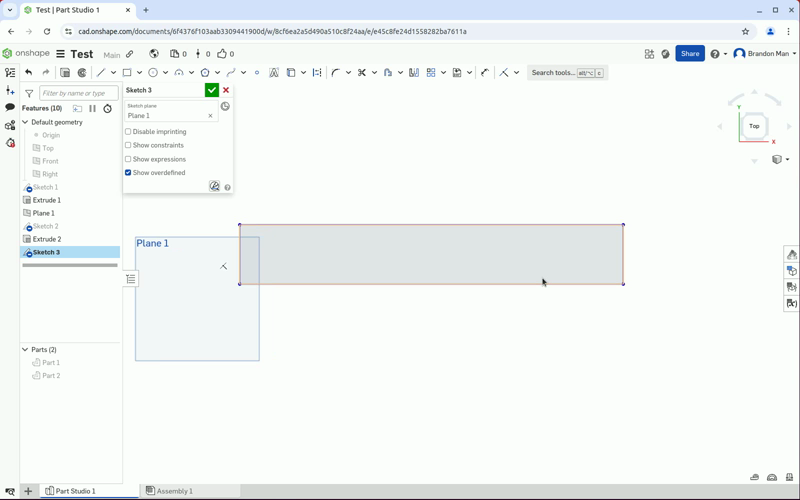
scroll(6)
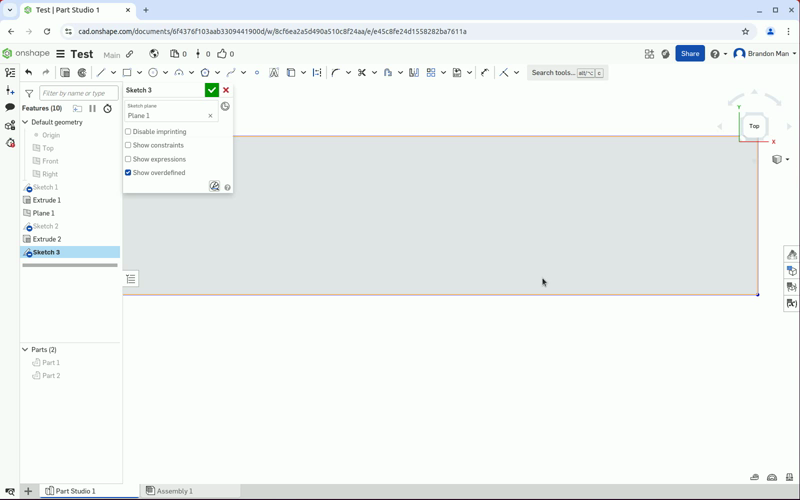
click(542, 277)
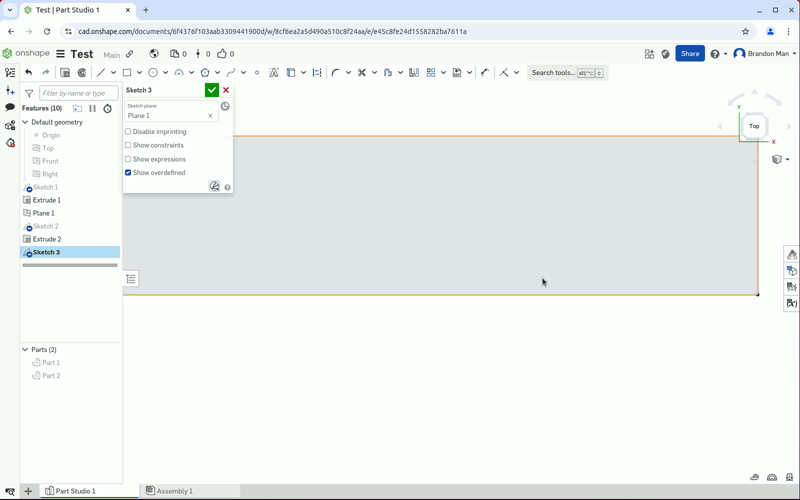
scroll(-6)
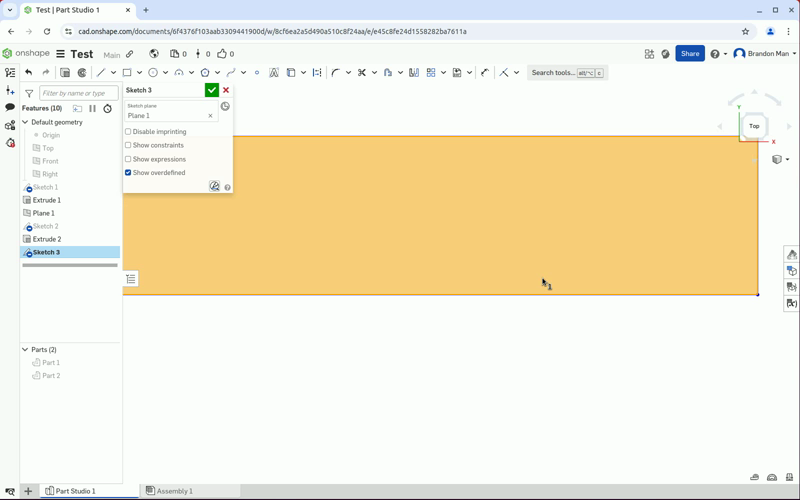
scroll(-6)
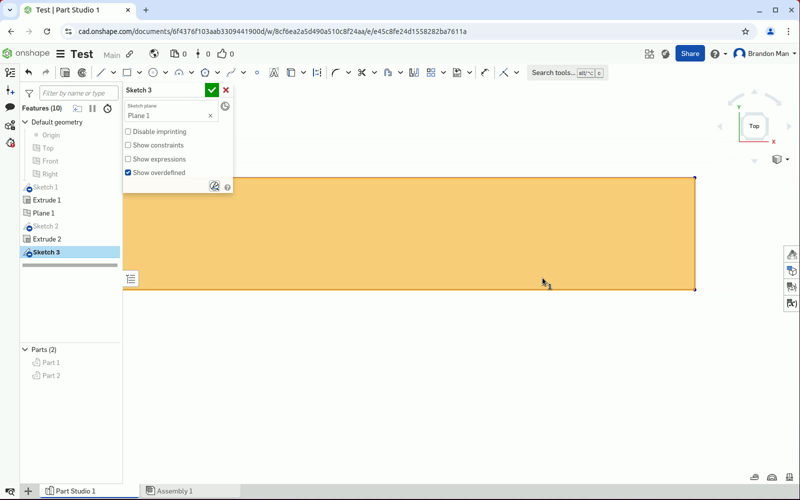
scroll(-6)
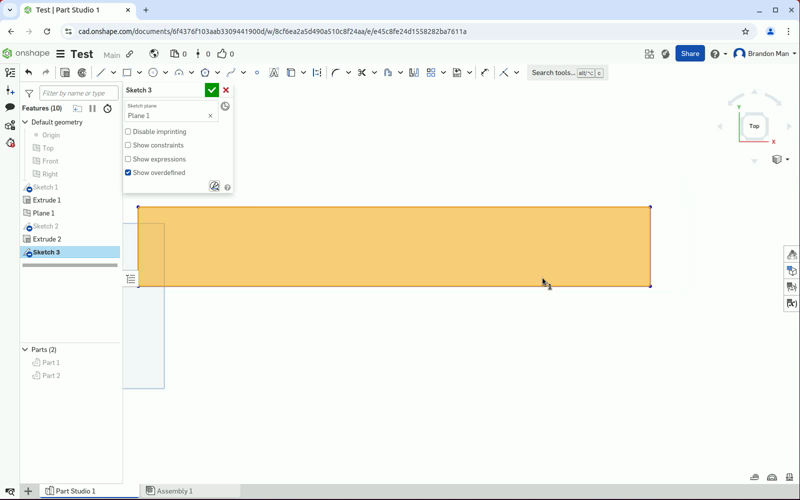
scroll(-6)
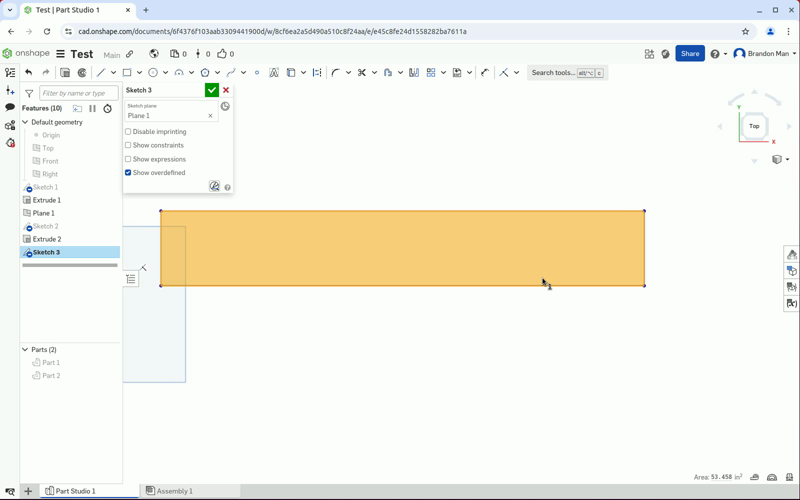
scroll(-6)
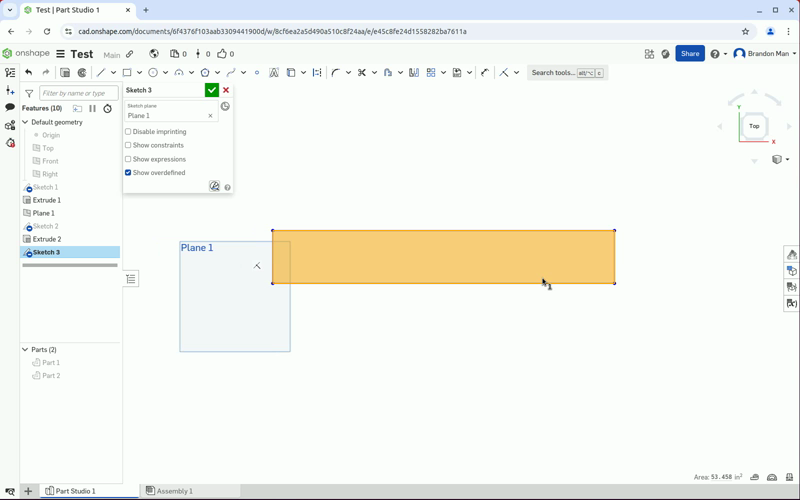
scroll(-6)
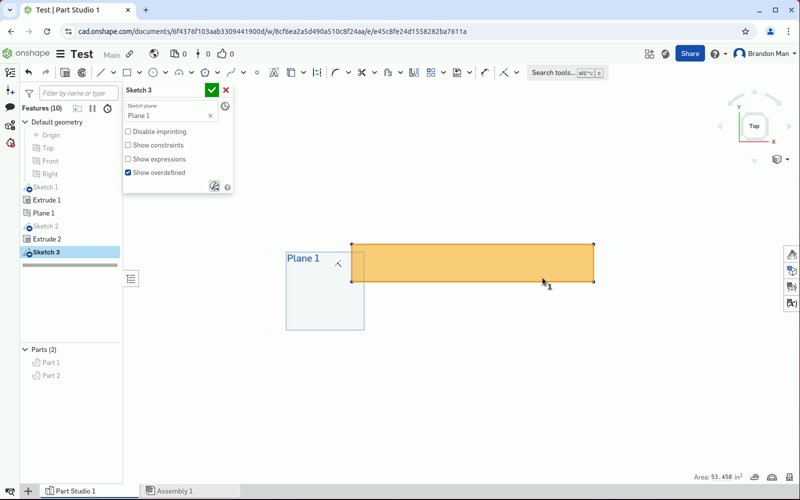
scroll(-6)
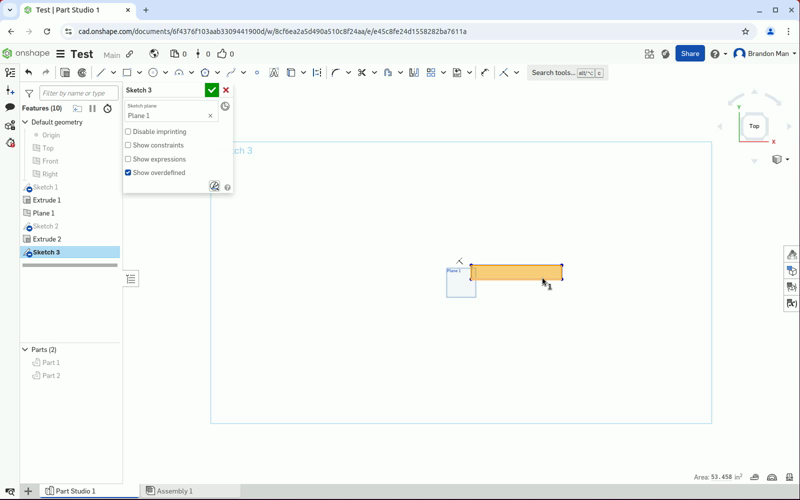
mouse_move(73, 352)
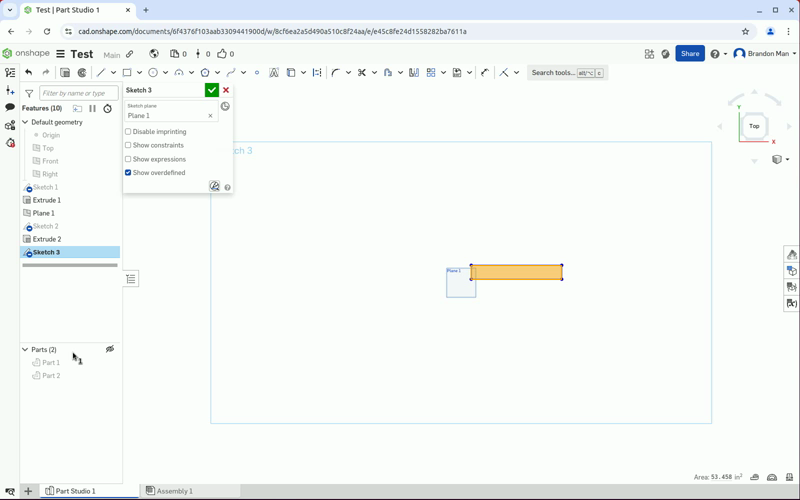
key(shift+y)
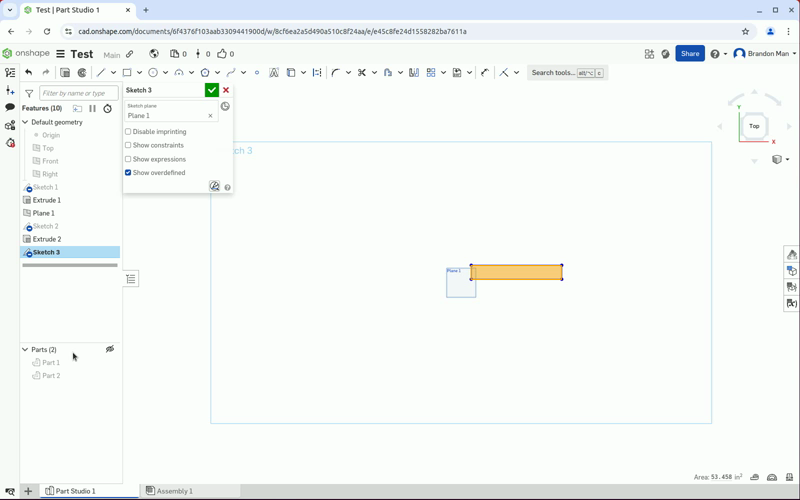
key(shift+e)
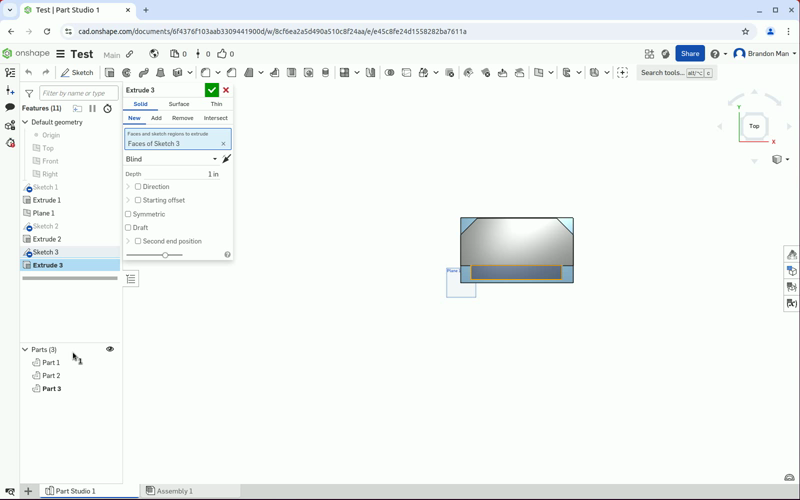
mouse_move(143, 106)
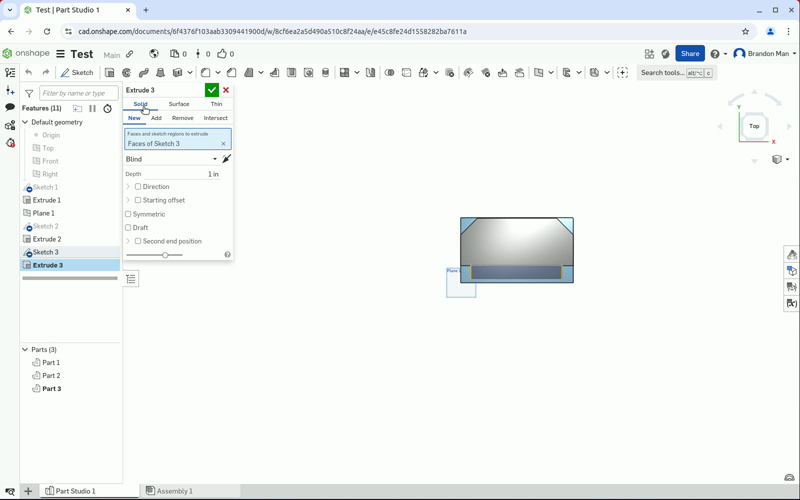
click(143, 106)
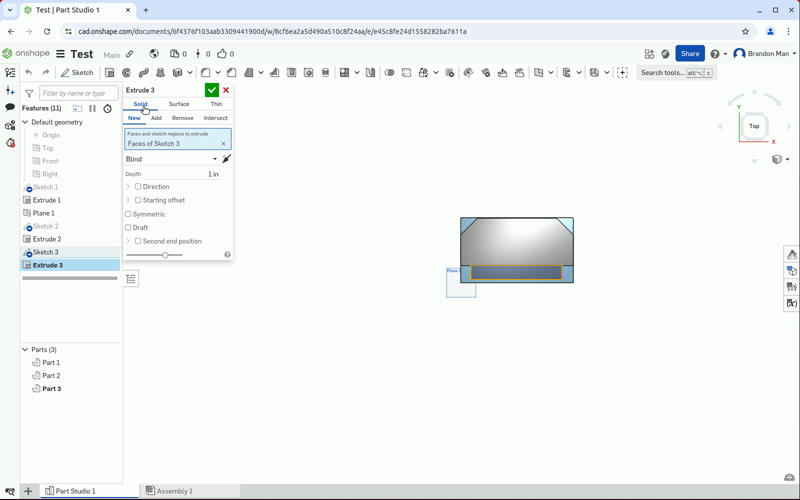
mouse_move(137, 120)
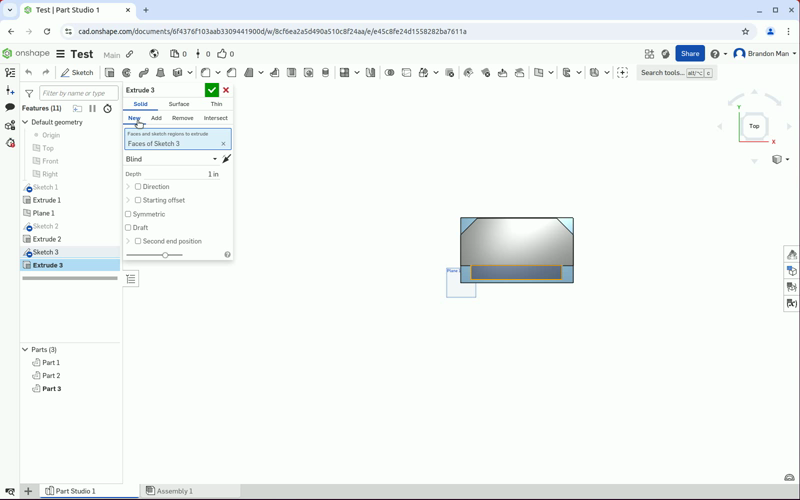
click(137, 120)
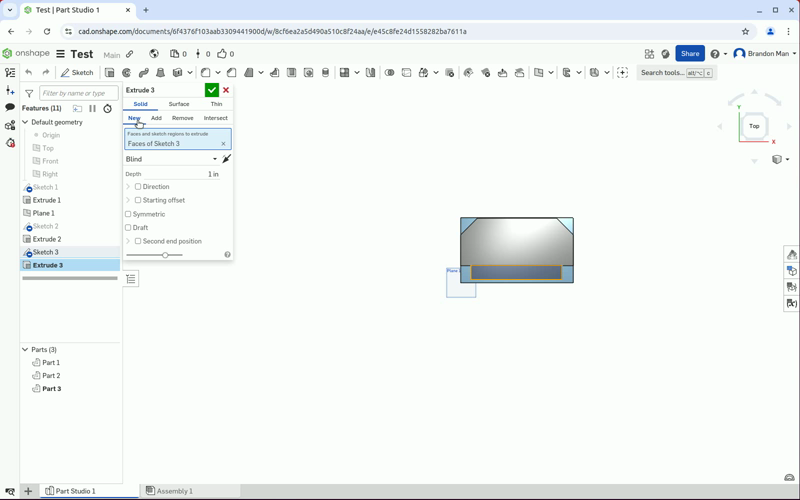
key(tab, 4)
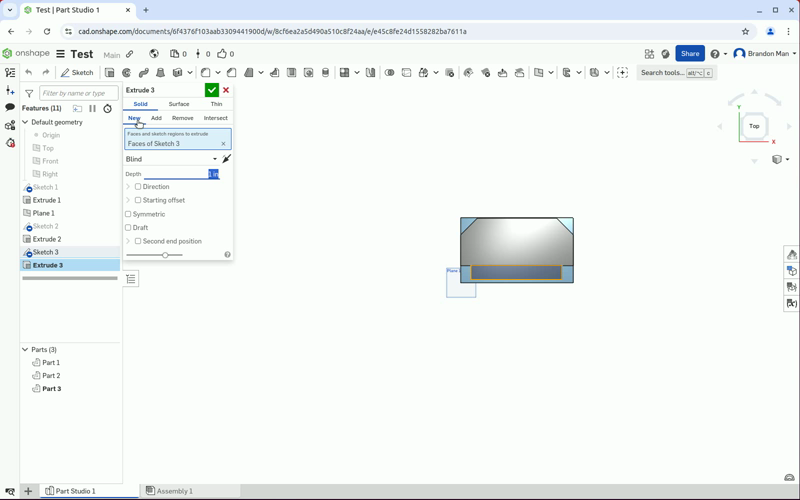
text(1.444)
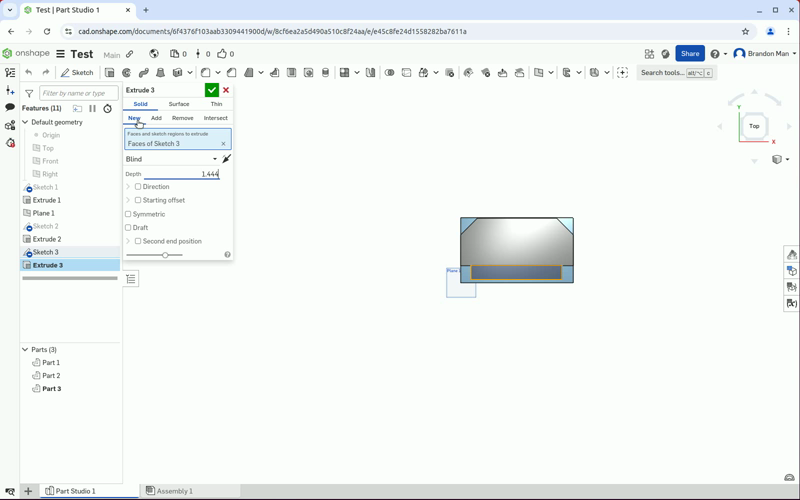
key(enter)
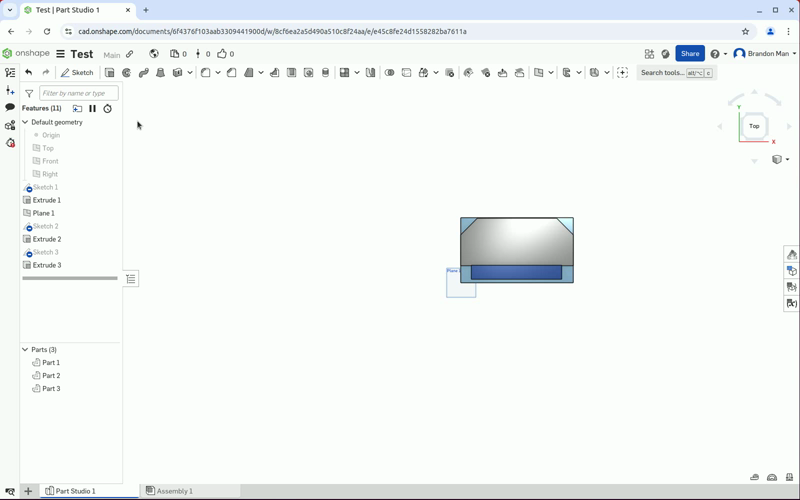
key(shift+h)
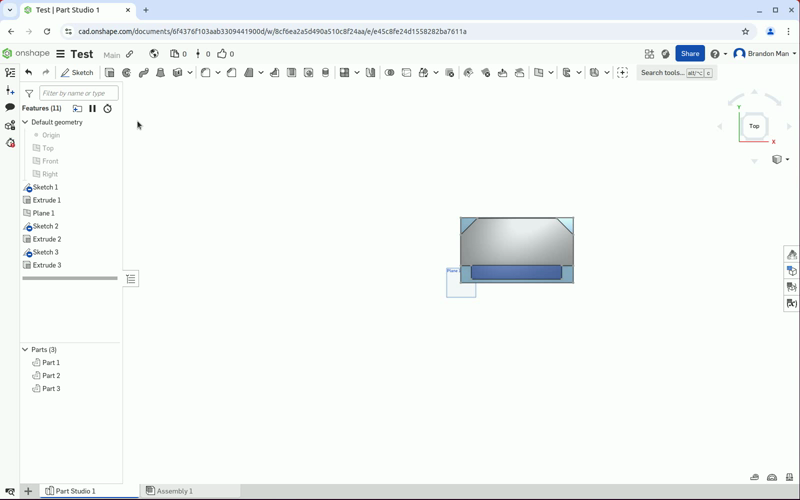
key(shift+h)
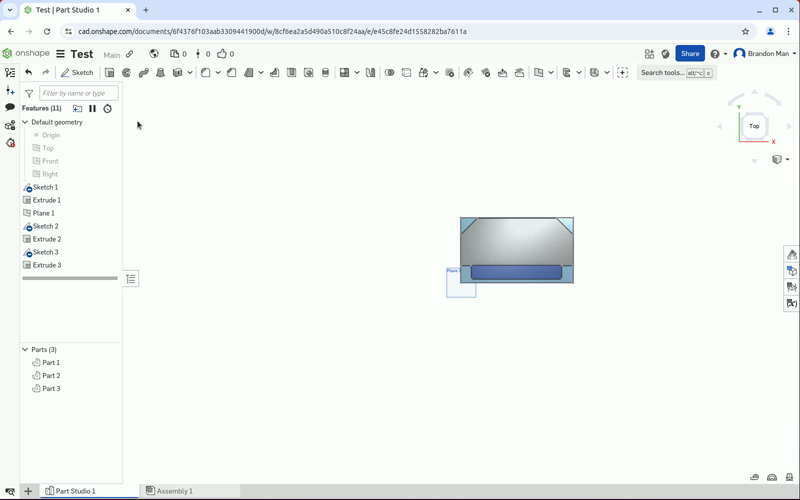
key(shift+7)
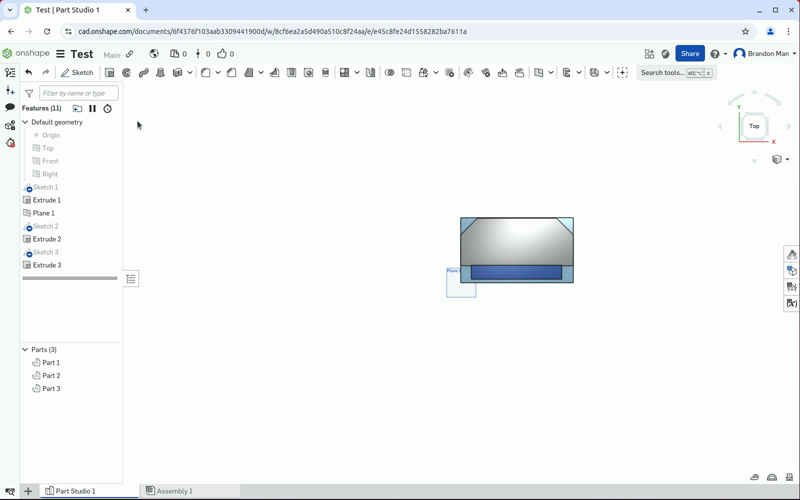
key(up, 3)
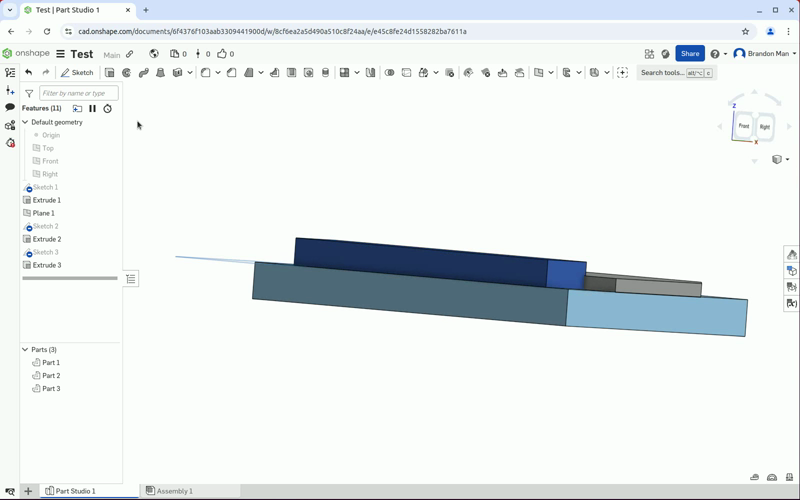
key(left, 3)
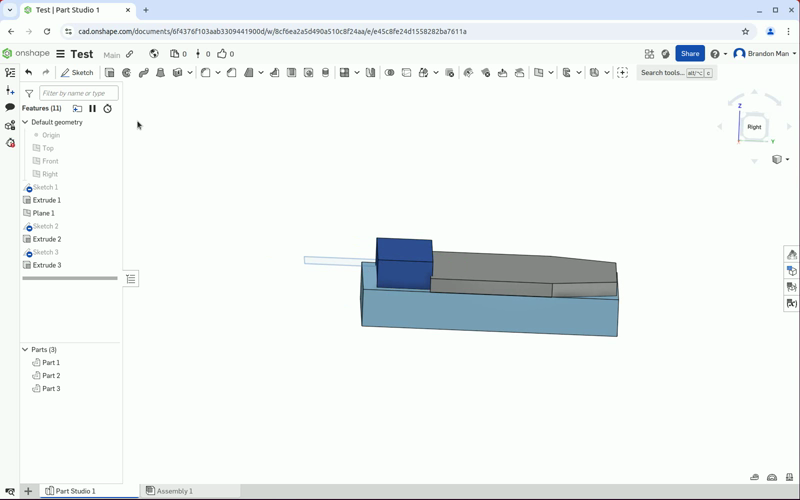
key(right, 3)
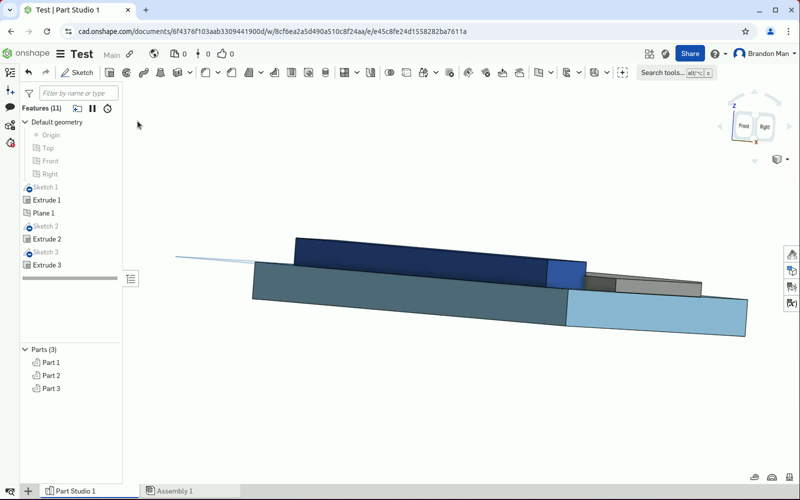
key(down, 3)
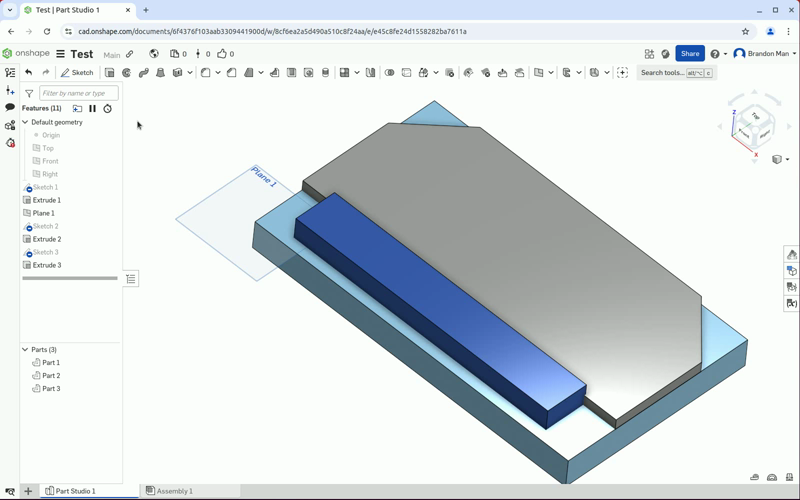
mouse_move(73, 189)
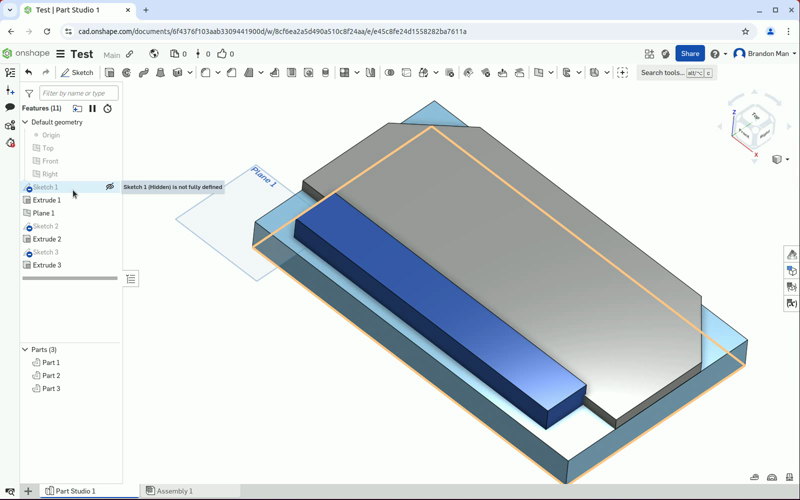
click(73, 189)